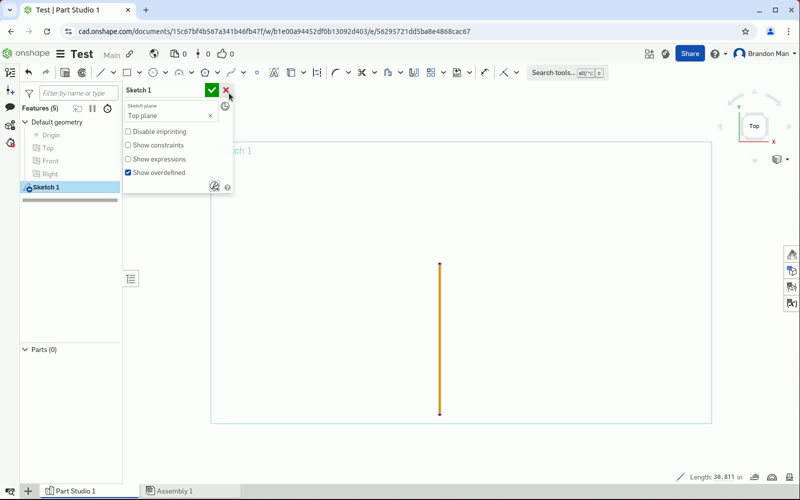
key(shift+h)
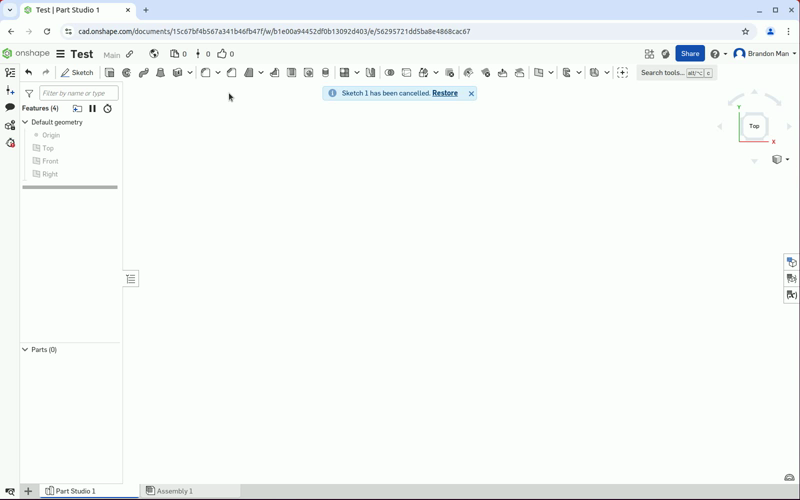
mouse_move(73, 352)
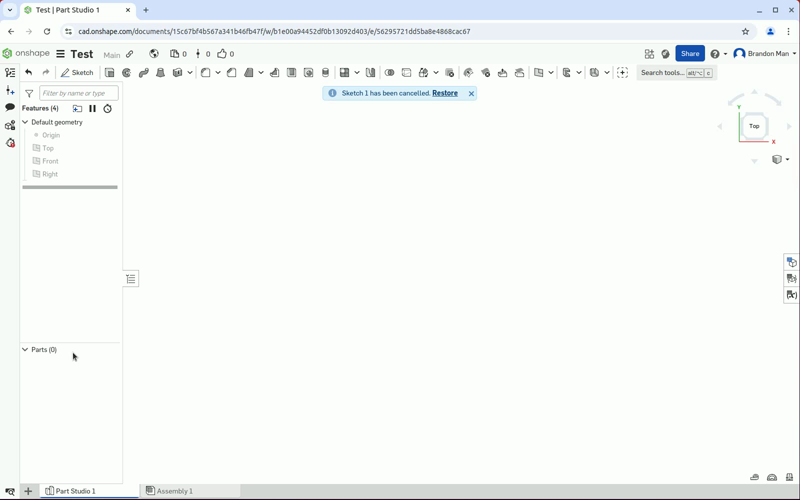
key(y)
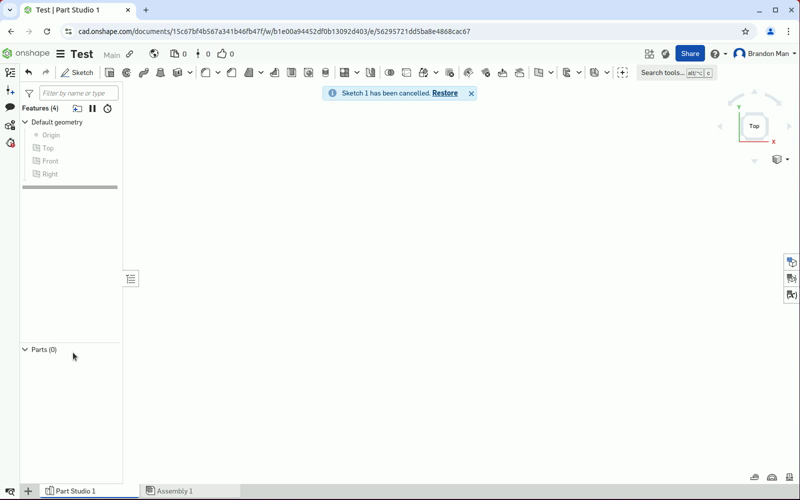
key(shift+p)
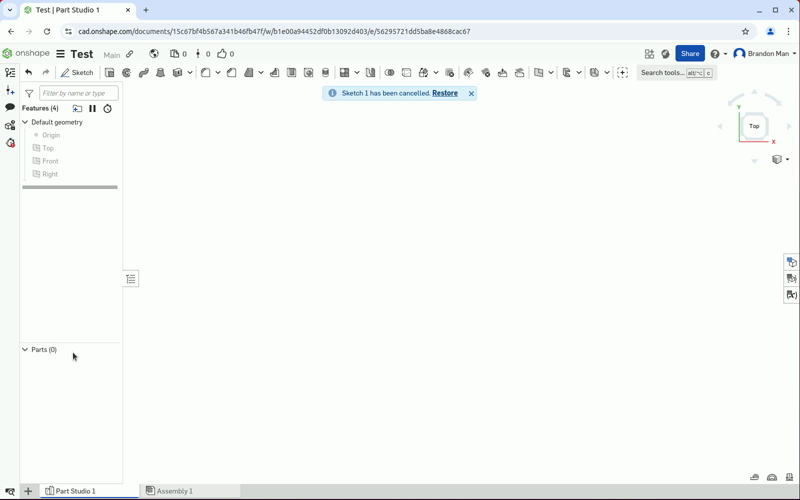
key(space)
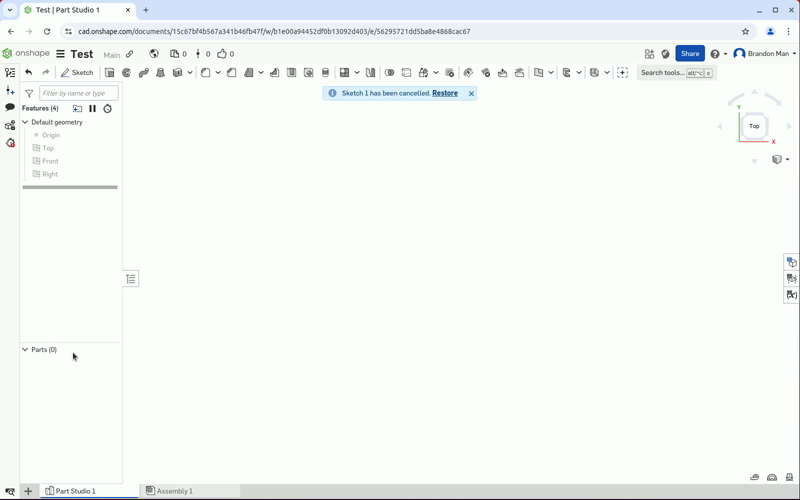
key_down(shift)
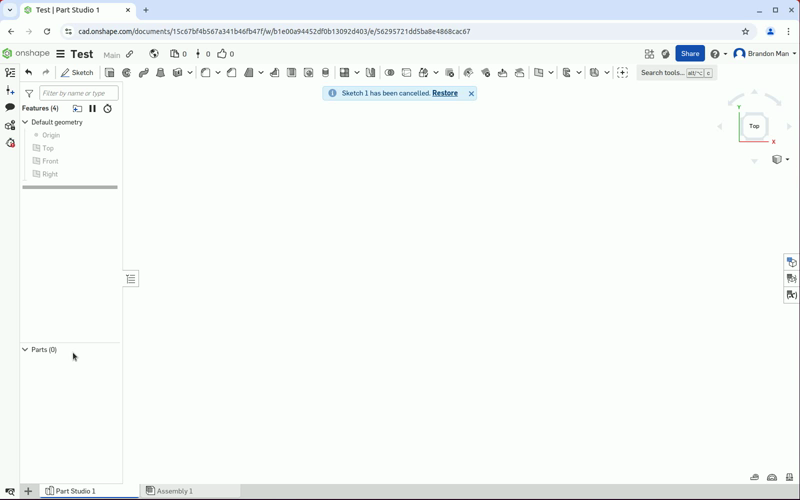
key(up)
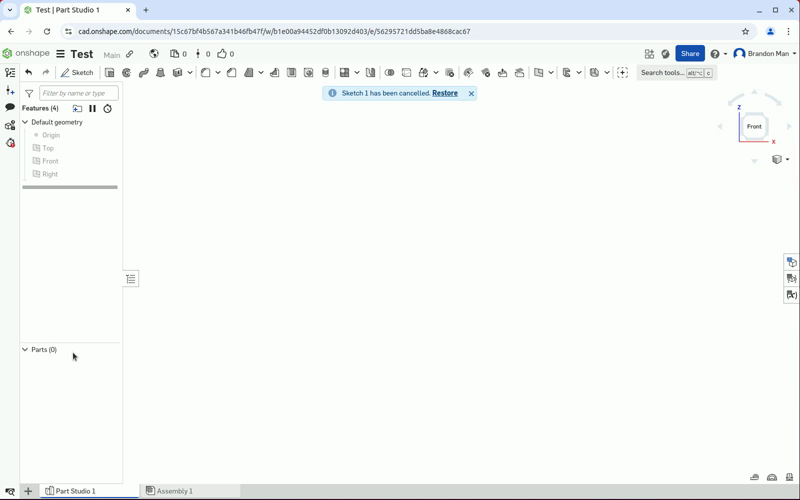
key_up(shift)
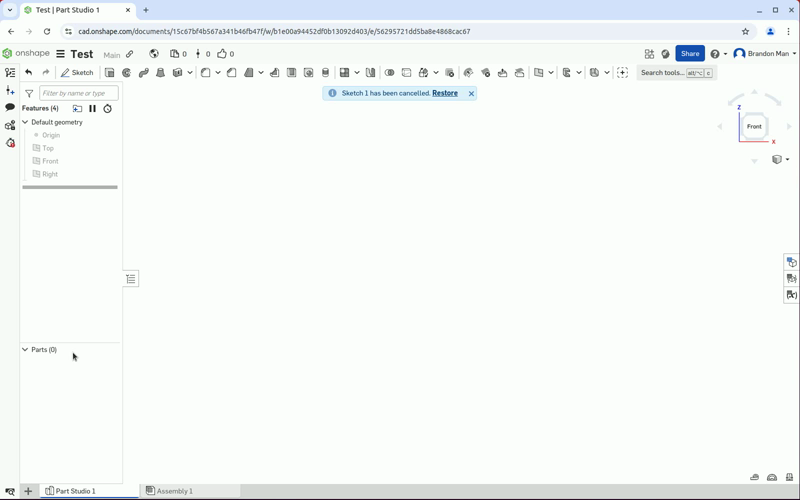
mouse_move(73, 352)
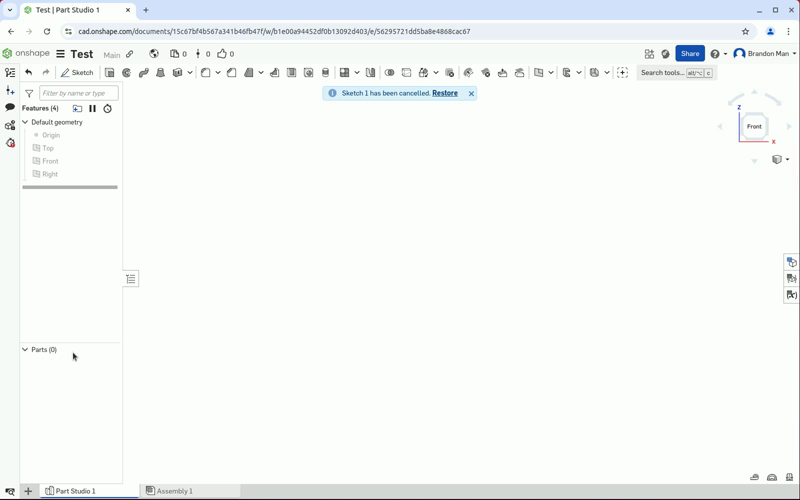
key(shift+y)
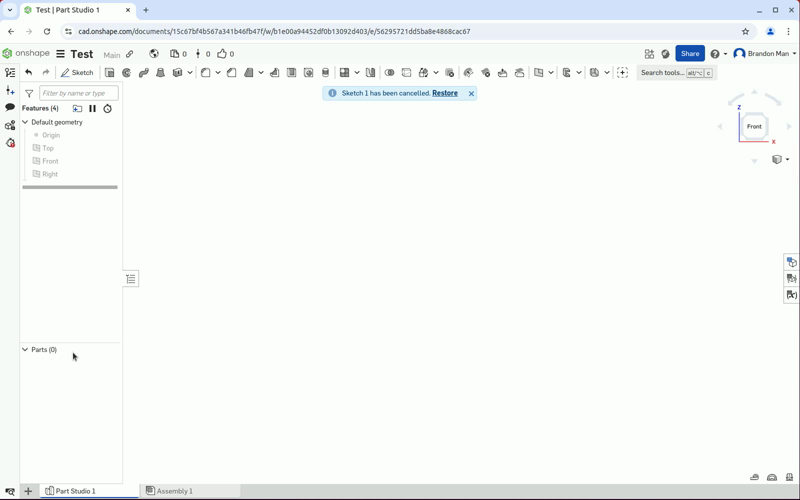
key(shift+s)
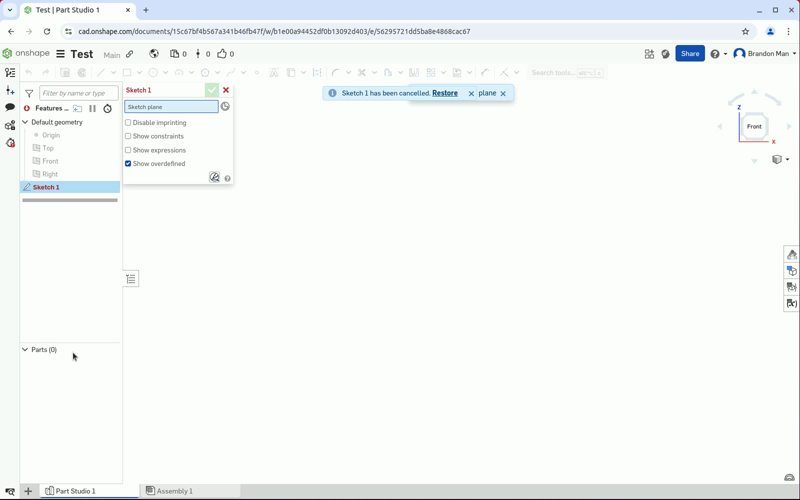
mouse_move(73, 163)
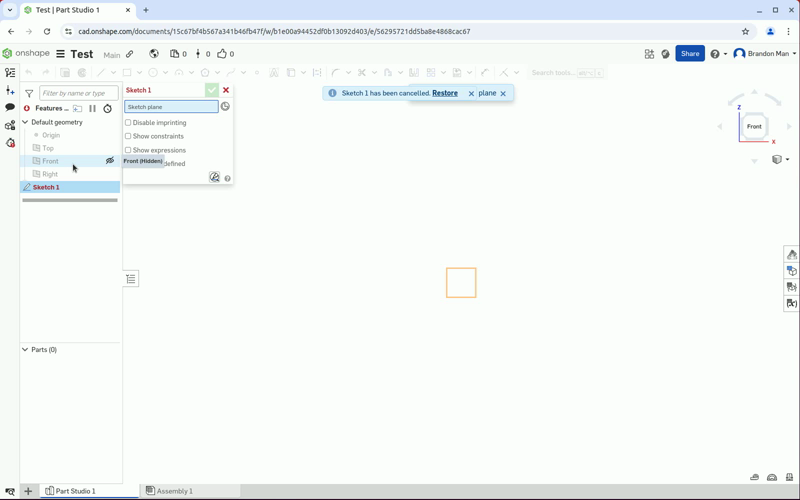
click(73, 163)
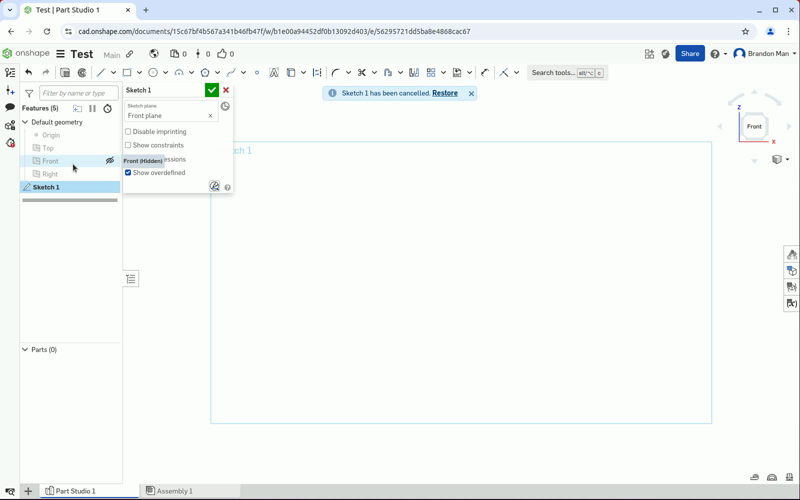
mouse_move(73, 352)
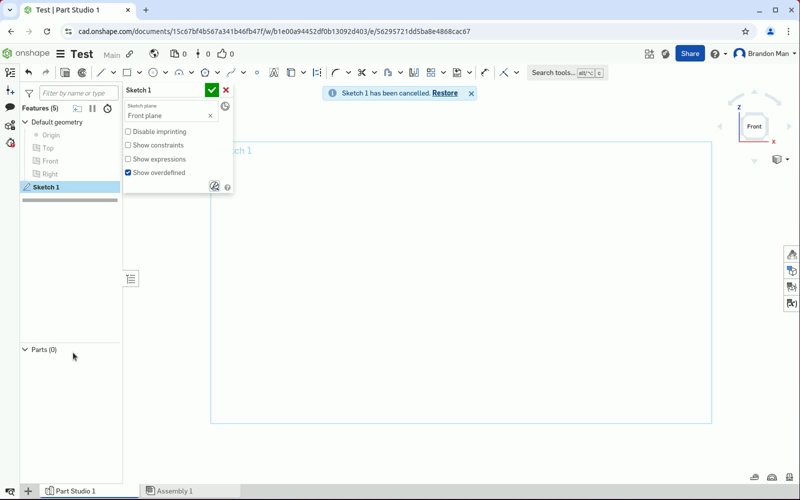
key(y)
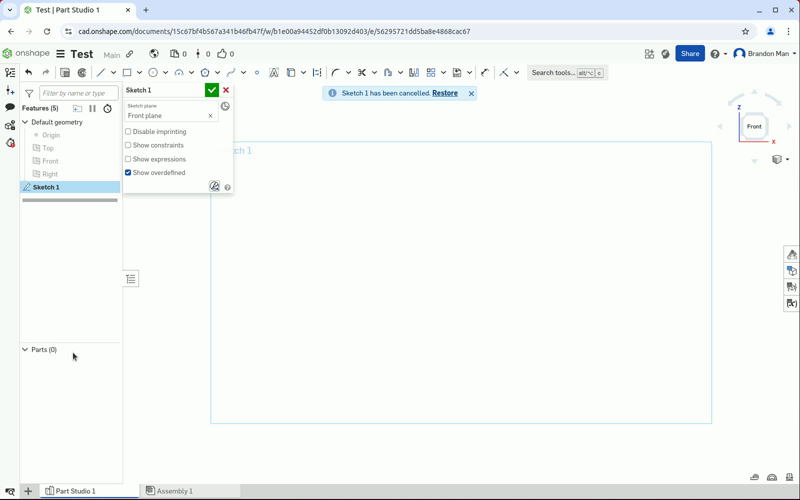
key(c)
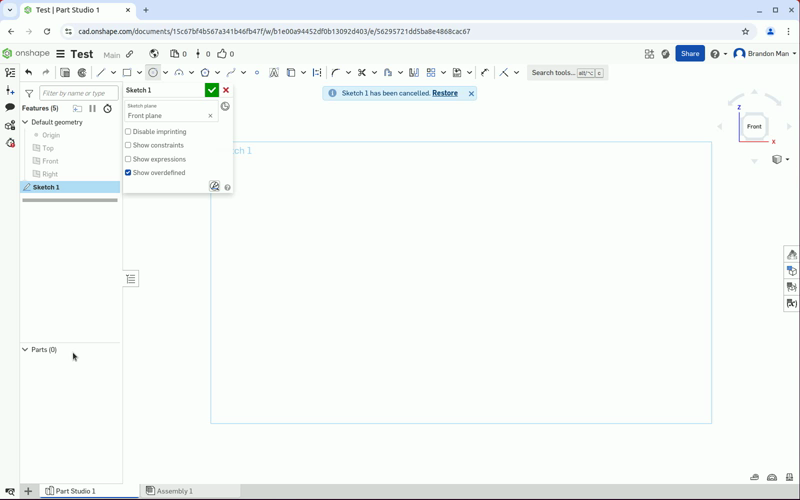
key_down(shift)
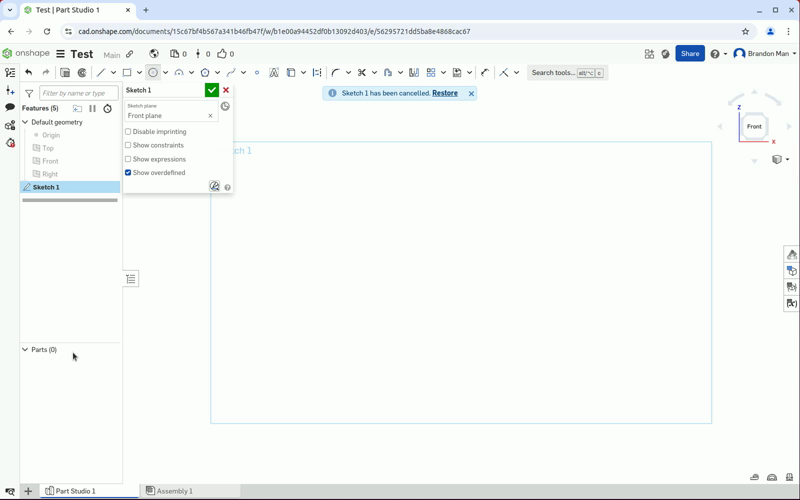
mouse_move(461, 282)
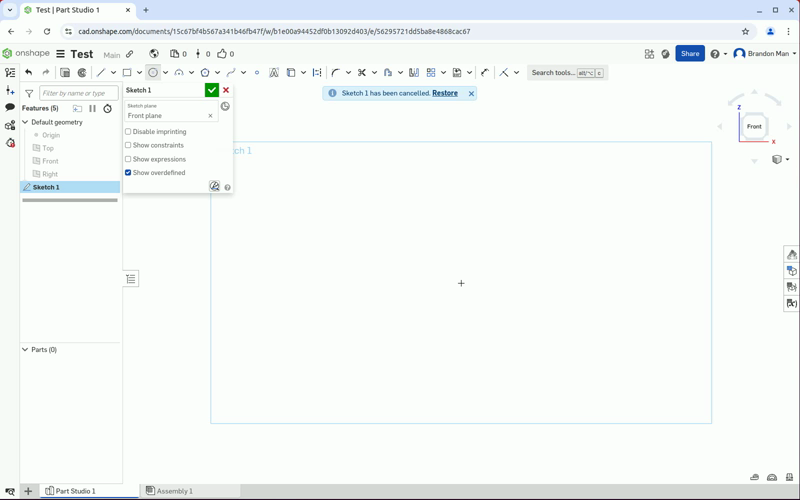
click(461, 282)
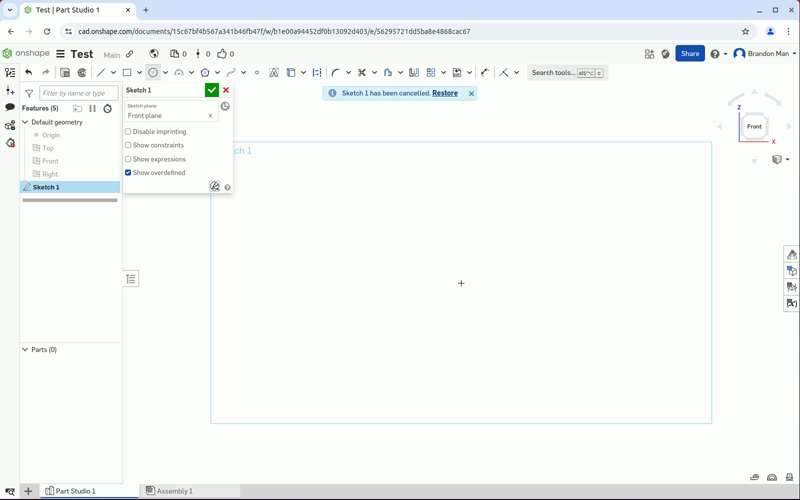
key_up(shift)
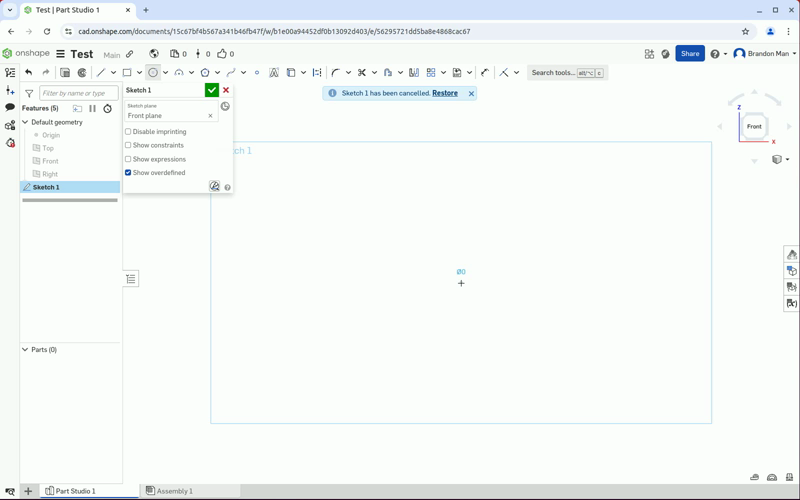
mouse_move(574, 282)
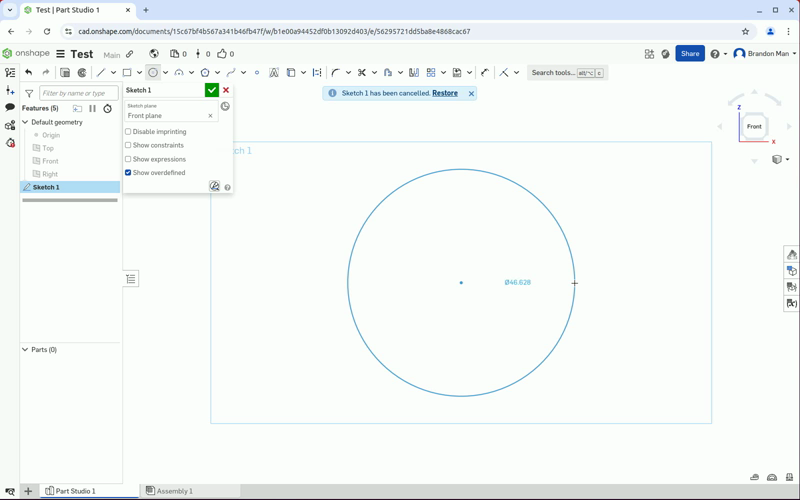
click(574, 282)
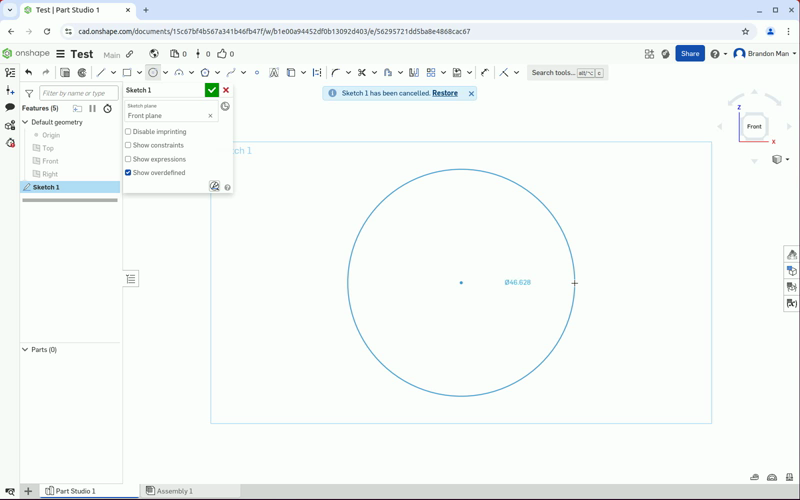
key(esc)
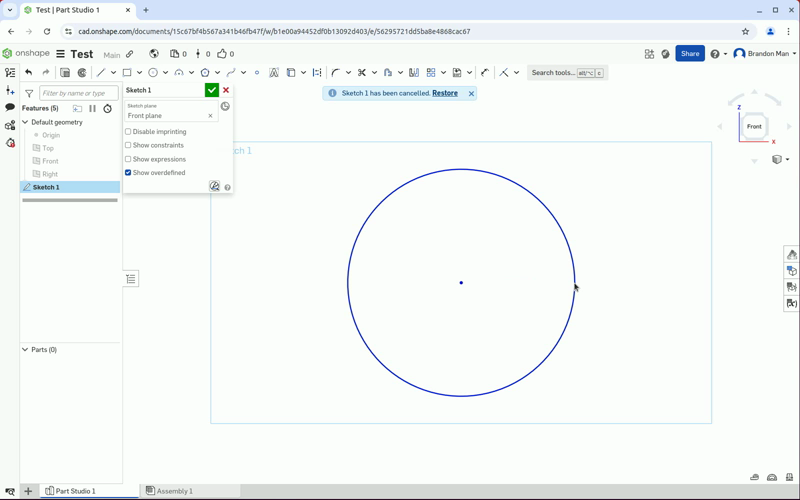
key(c)
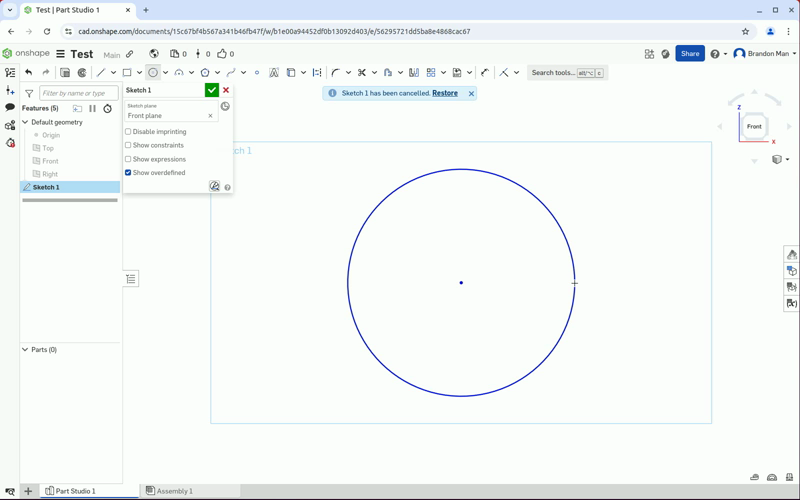
key_down(shift)
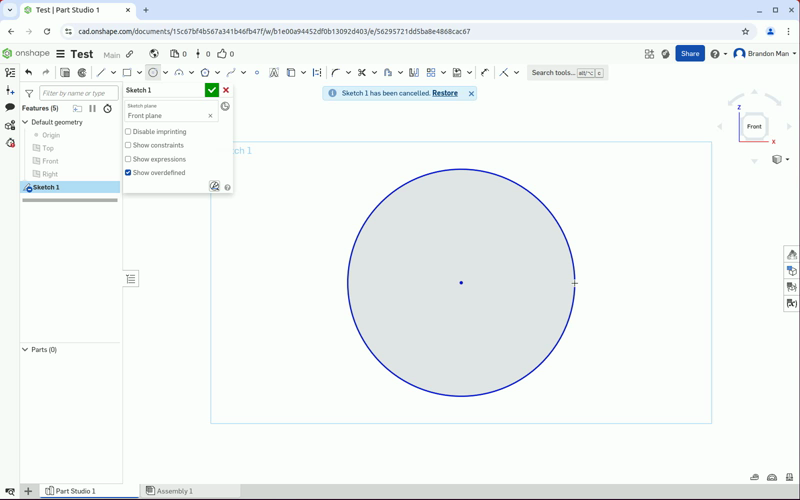
mouse_move(461, 282)
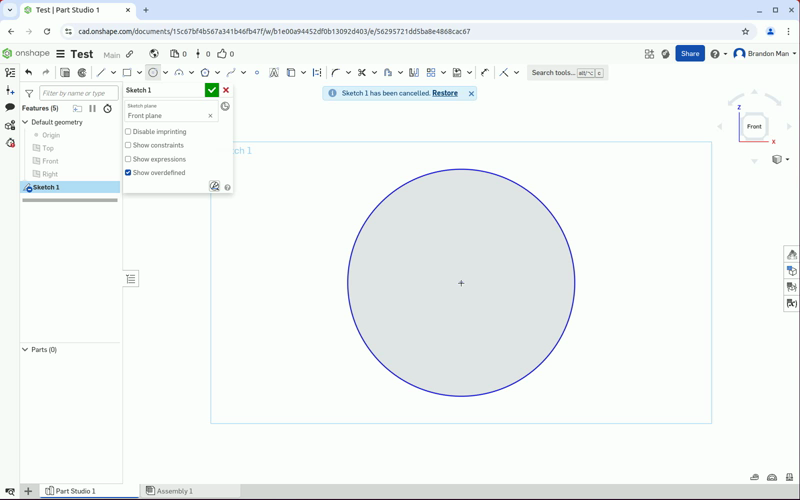
click(461, 282)
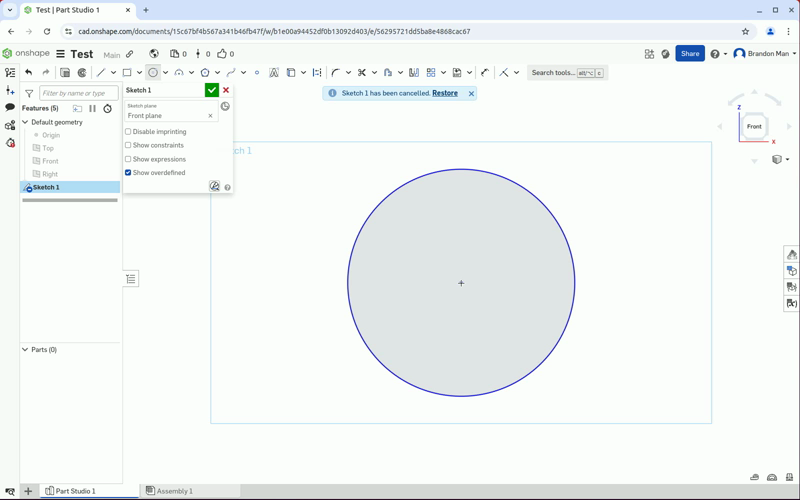
key_up(shift)
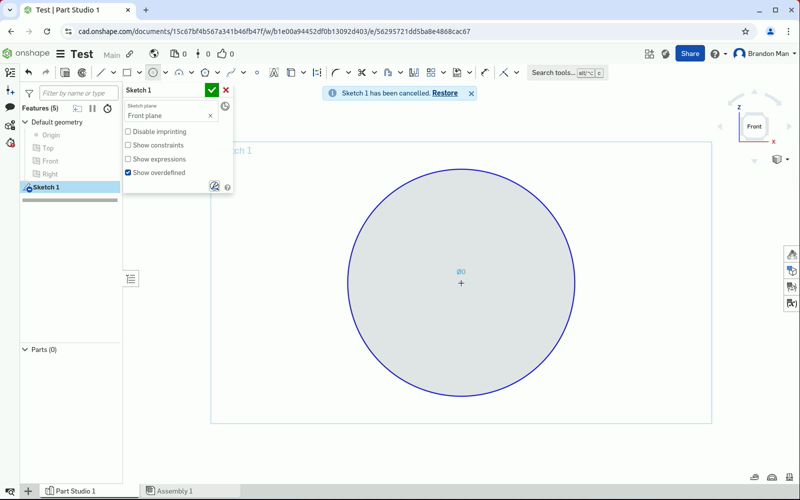
mouse_move(470, 282)
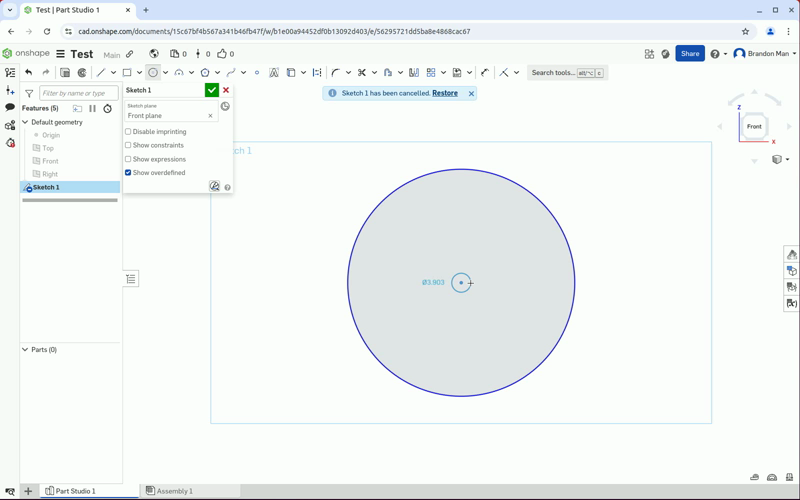
click(470, 282)
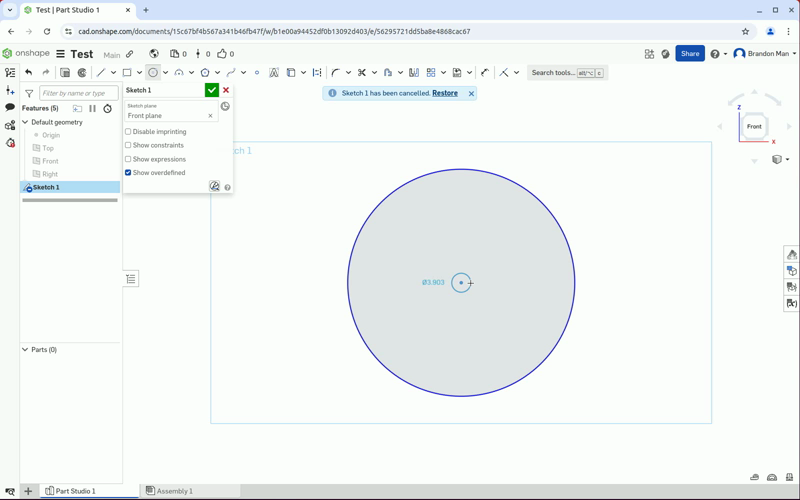
key(esc)
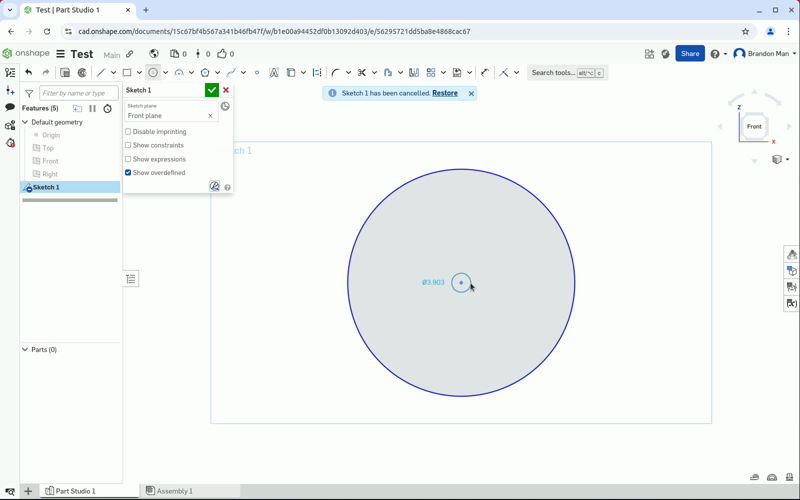
mouse_move(490, 242)
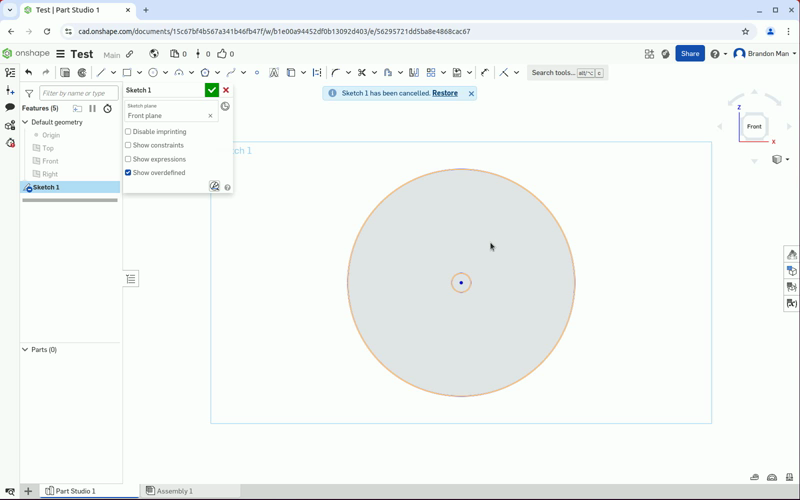
click(490, 242)
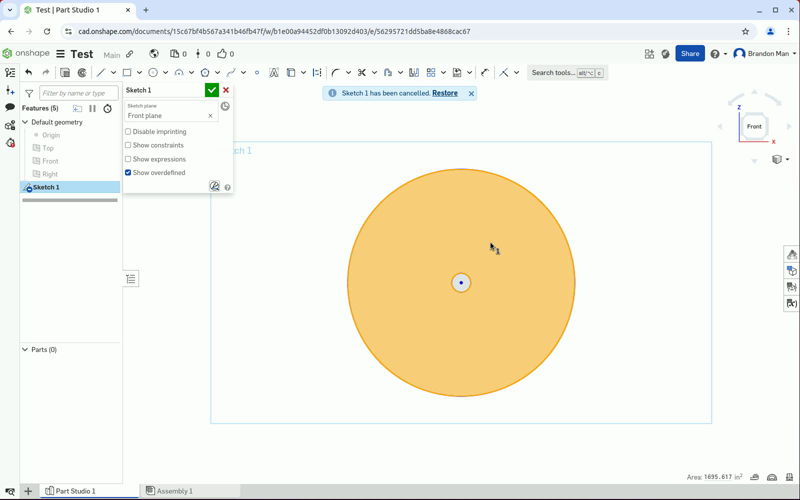
mouse_move(73, 352)
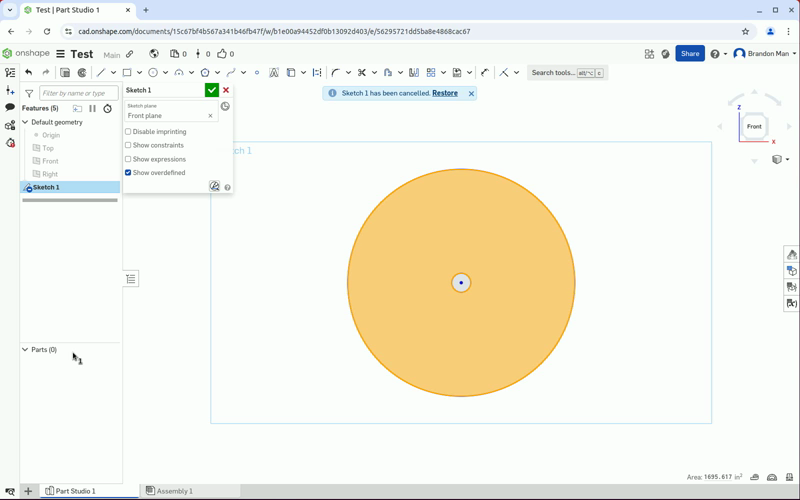
key(shift+y)
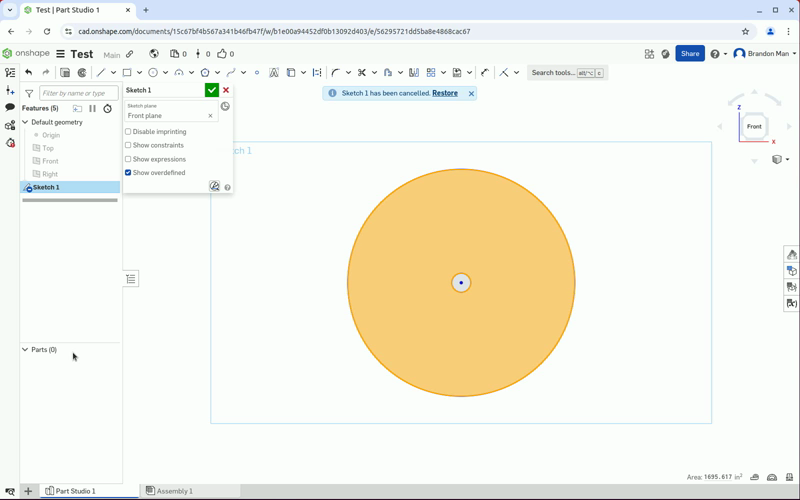
key(shift+e)
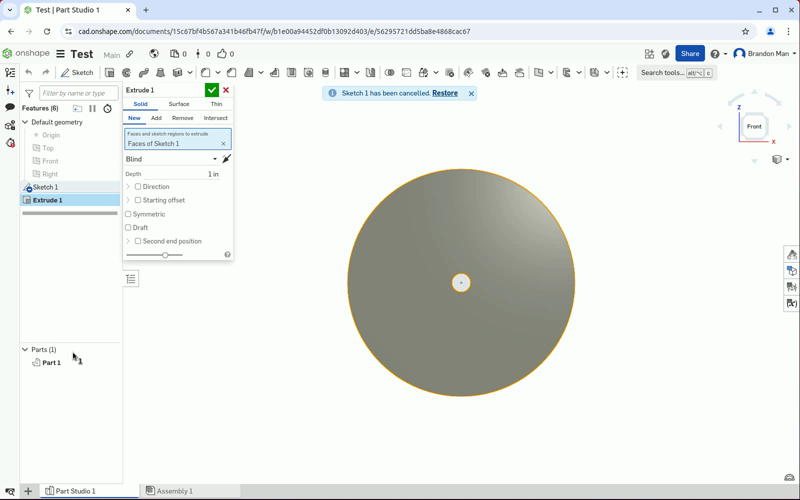
mouse_move(143, 106)
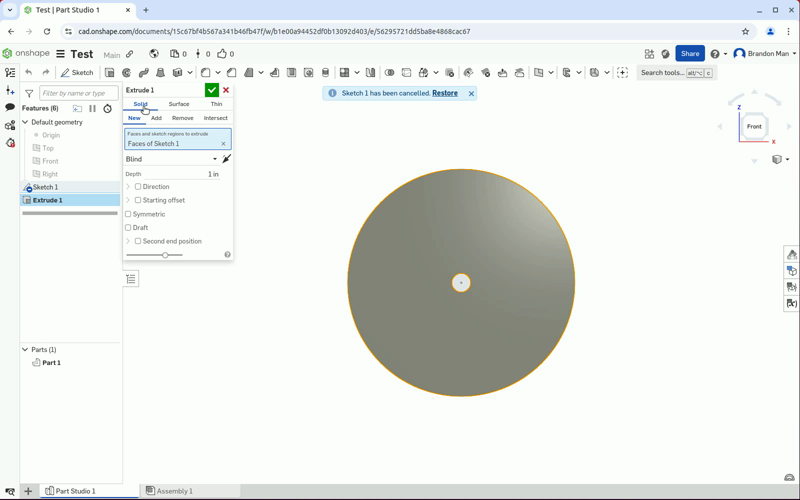
click(143, 106)
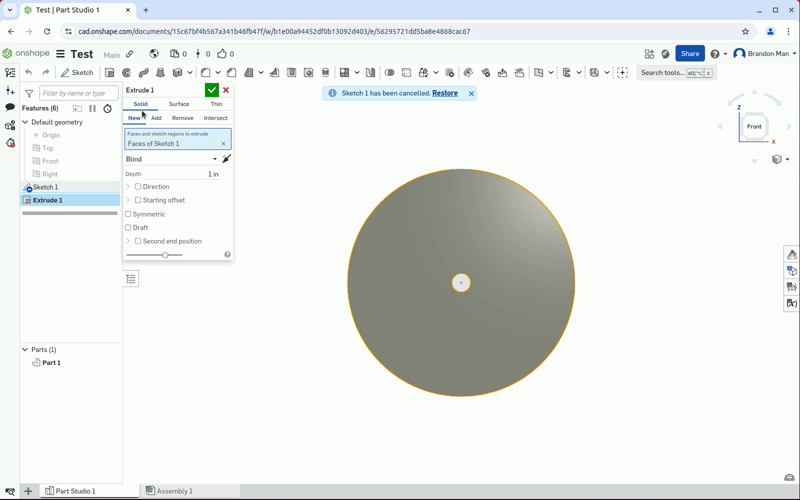
mouse_move(137, 120)
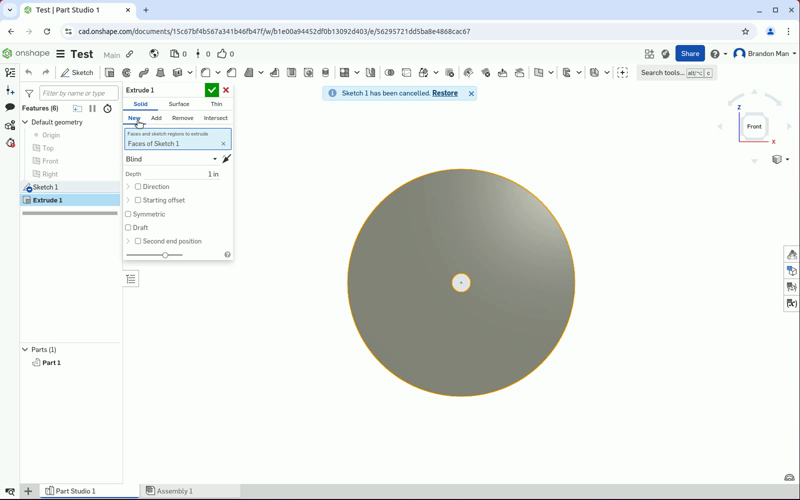
click(137, 120)
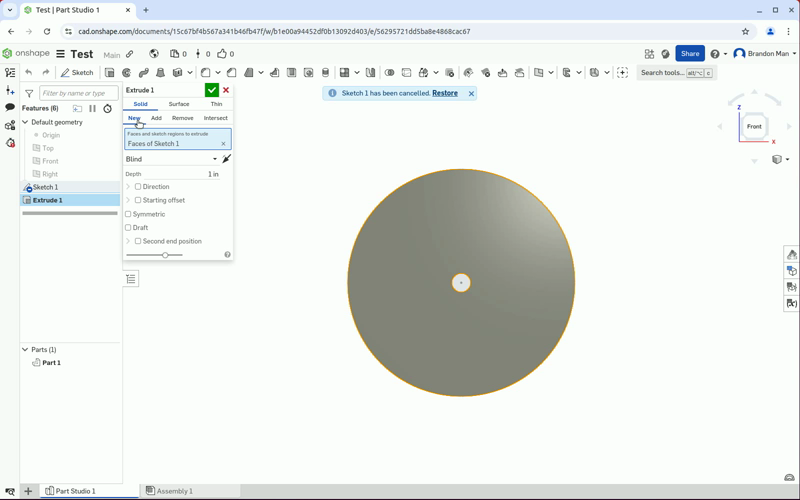
key(tab, 4)
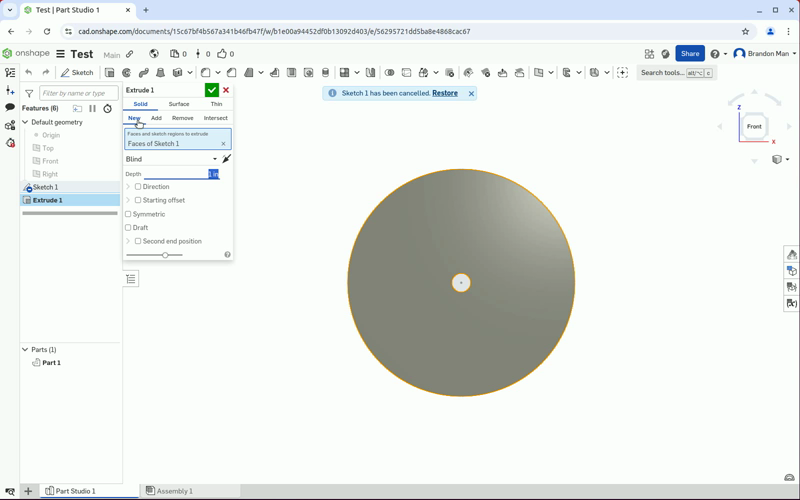
text(1.444)
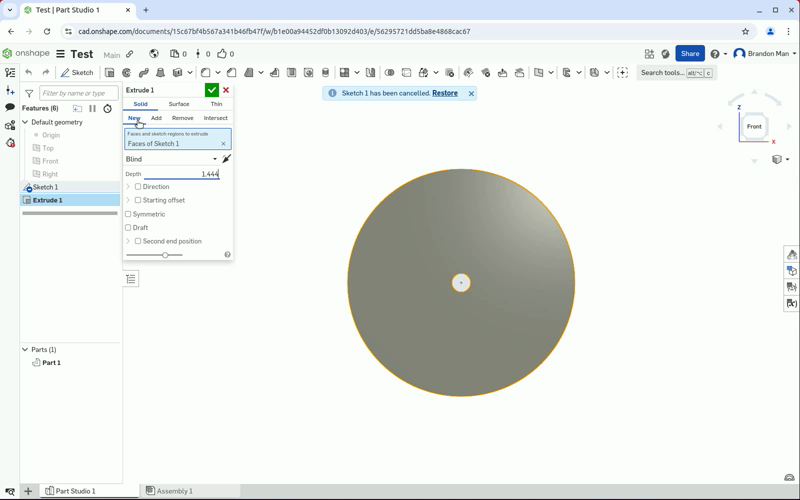
key(enter)
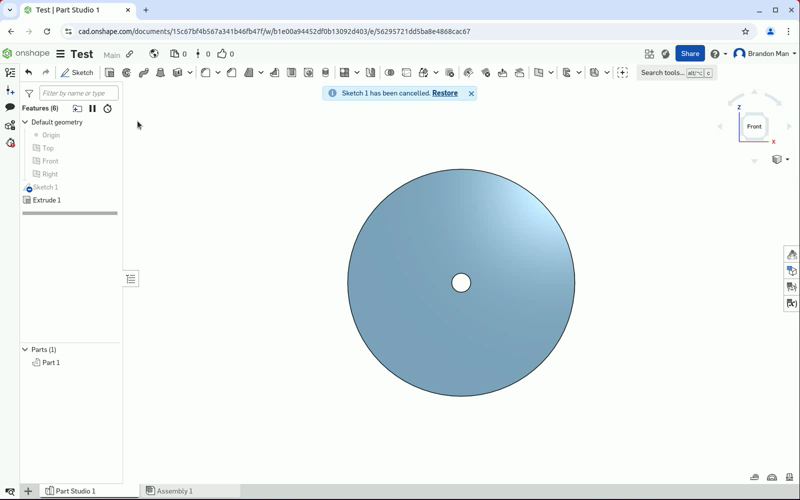
key(shift+h)
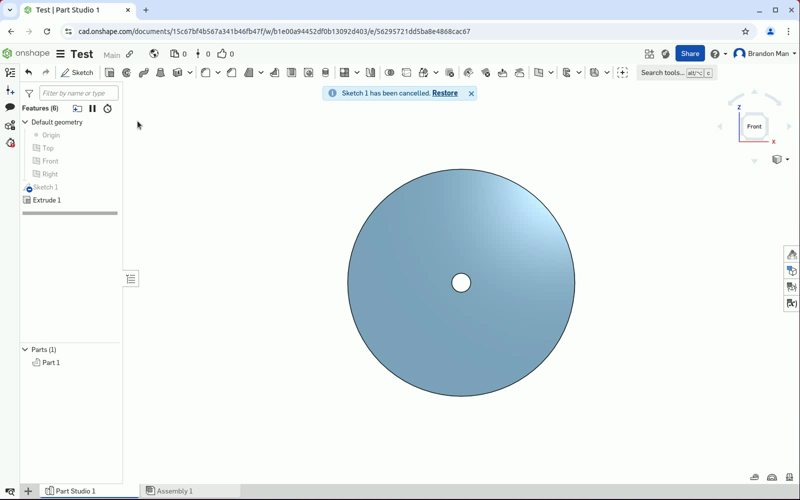
key(shift+h)
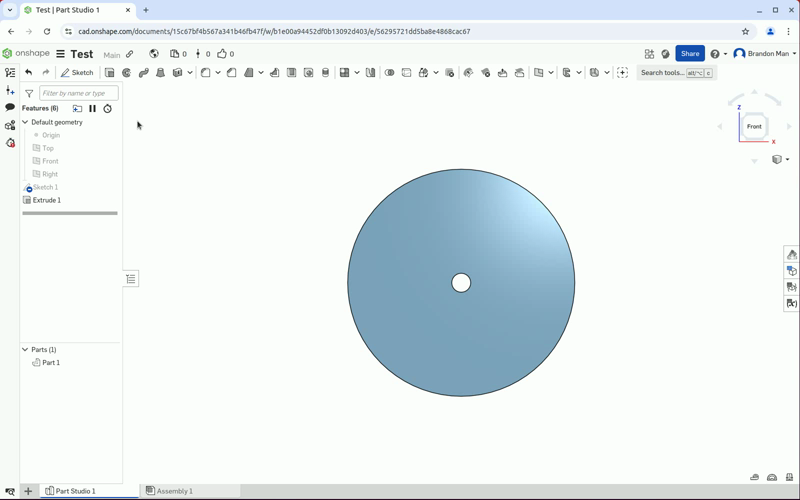
mouse_move(73, 189)
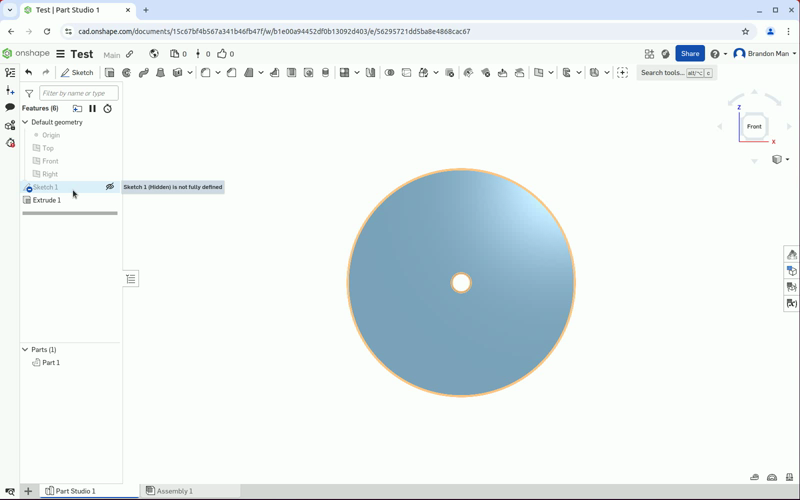
click(73, 189)
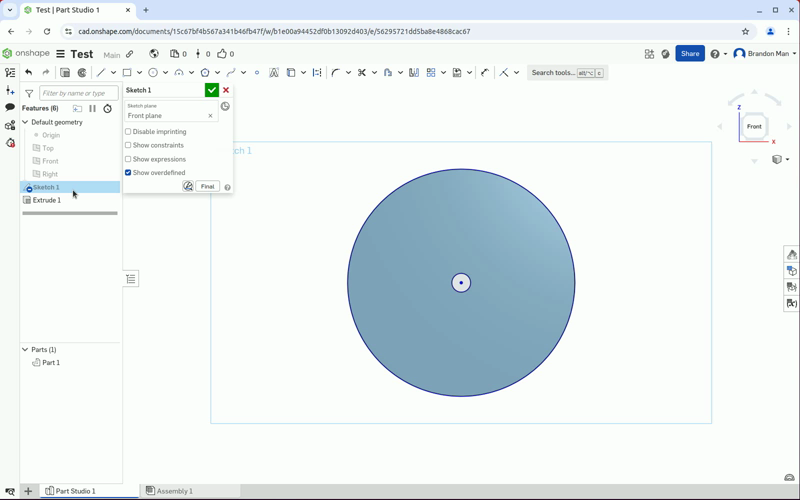
mouse_move(229, 92)
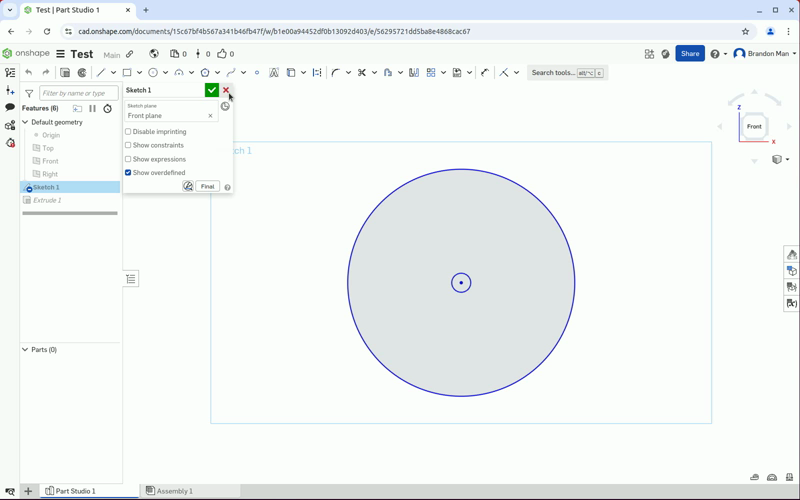
click(229, 92)
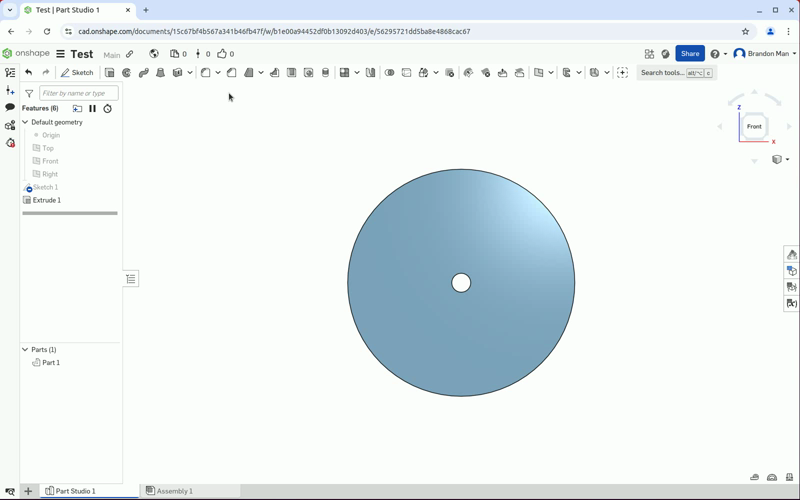
mouse_move(541, 75)
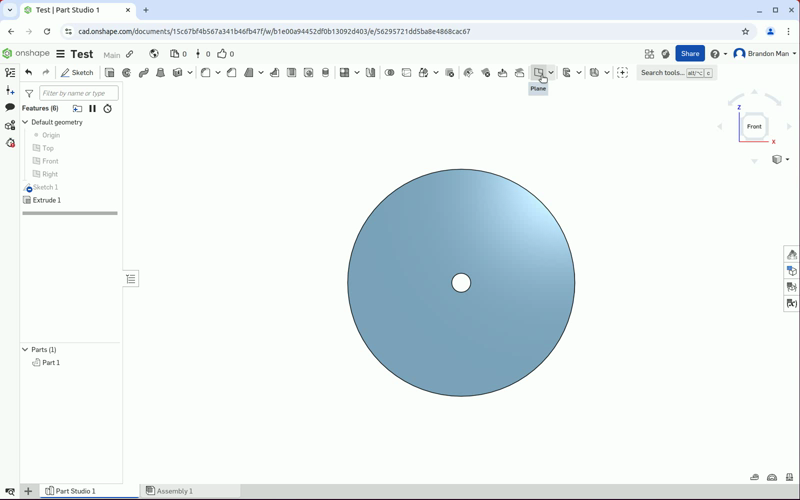
click(541, 75)
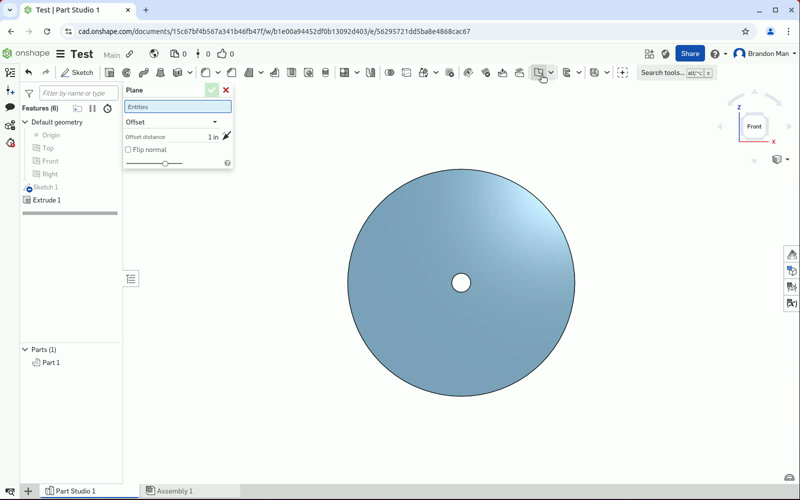
mouse_move(73, 163)
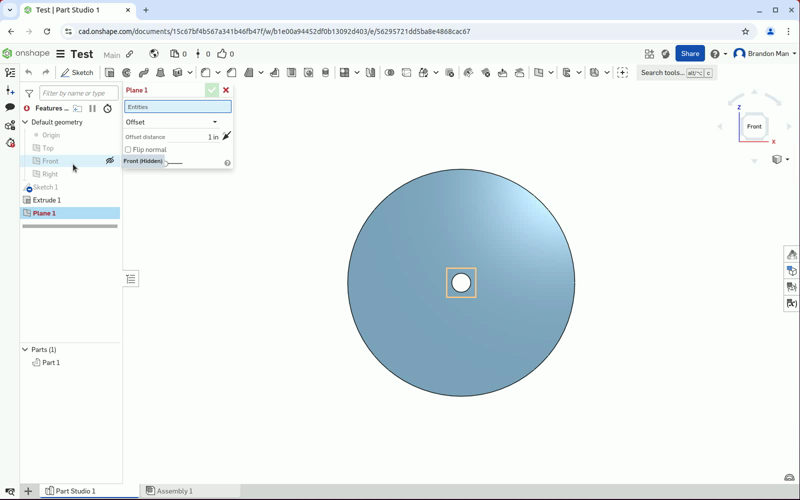
click(73, 163)
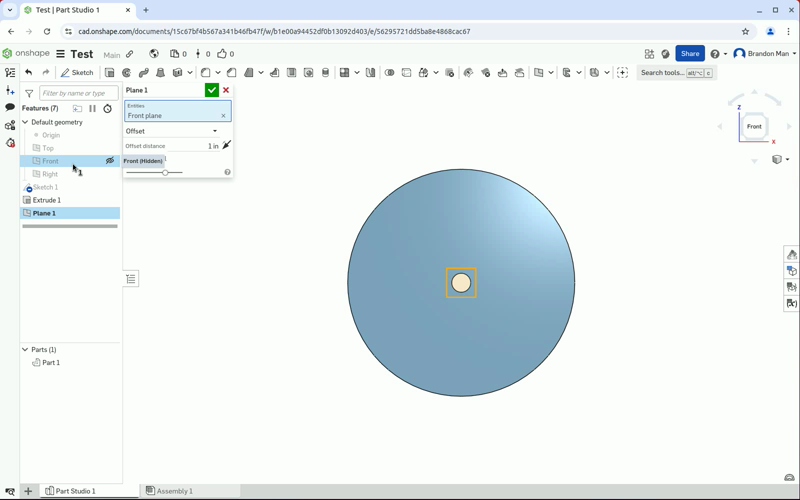
key(tab, 2)
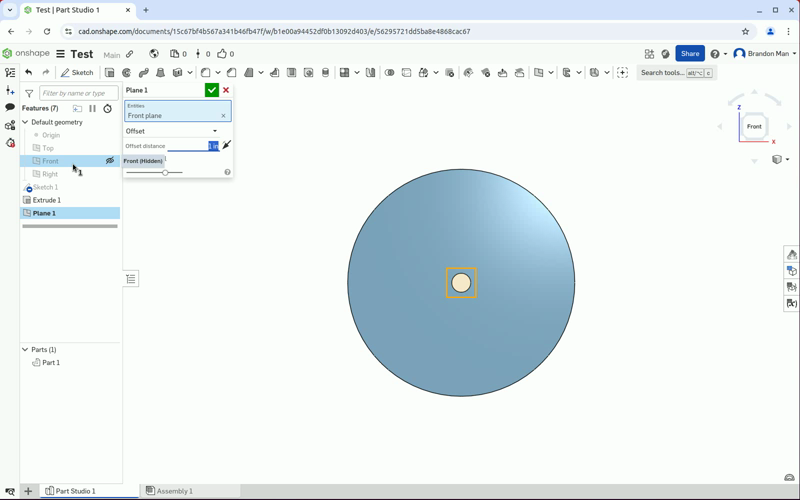
text(1.448)
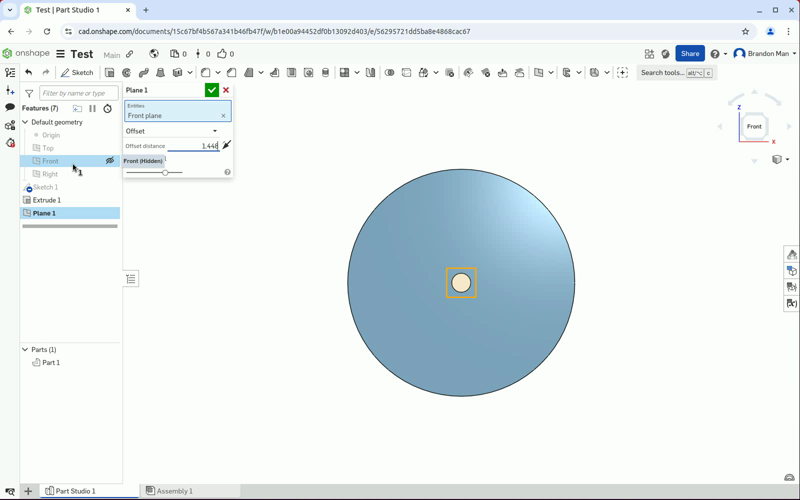
key(enter, 2)
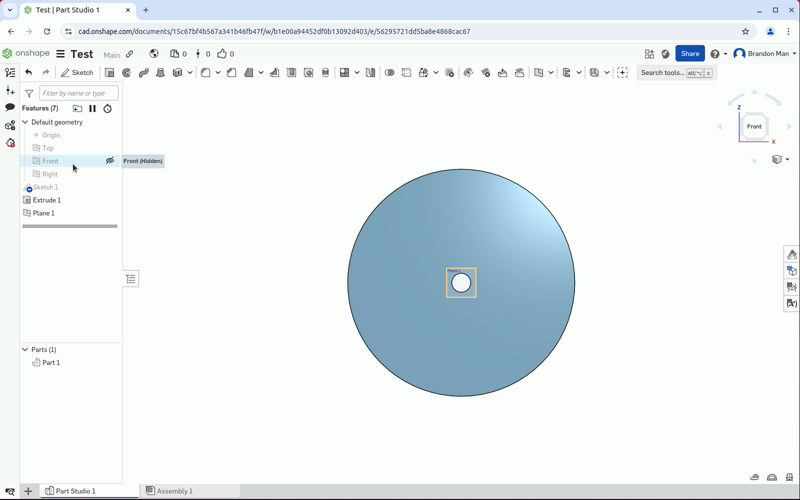
key(shift+s)
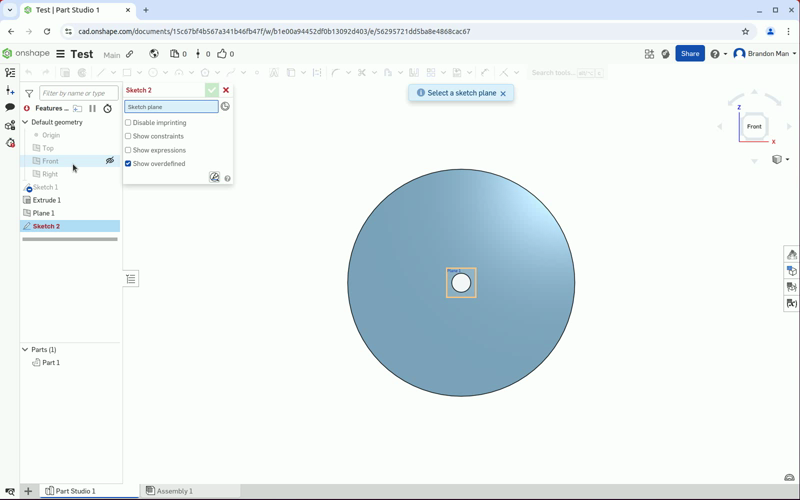
mouse_move(73, 215)
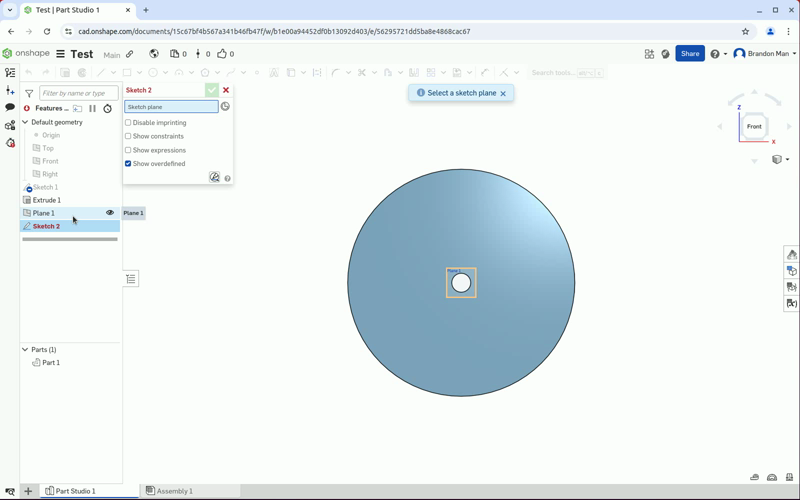
click(73, 215)
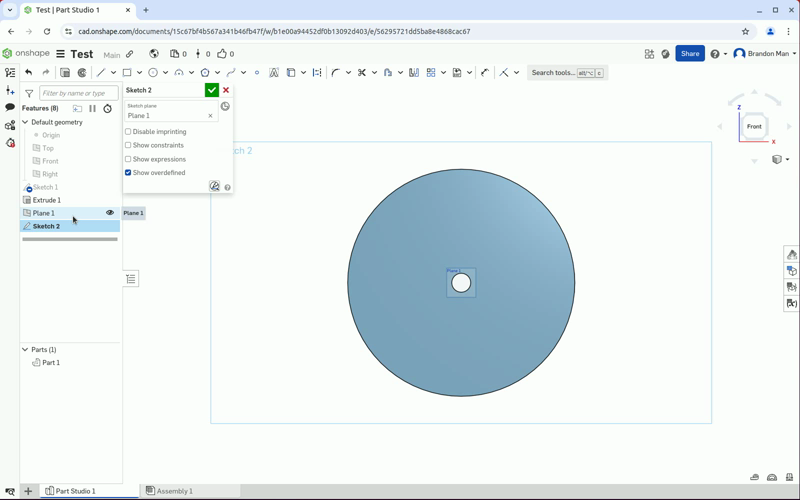
mouse_move(73, 352)
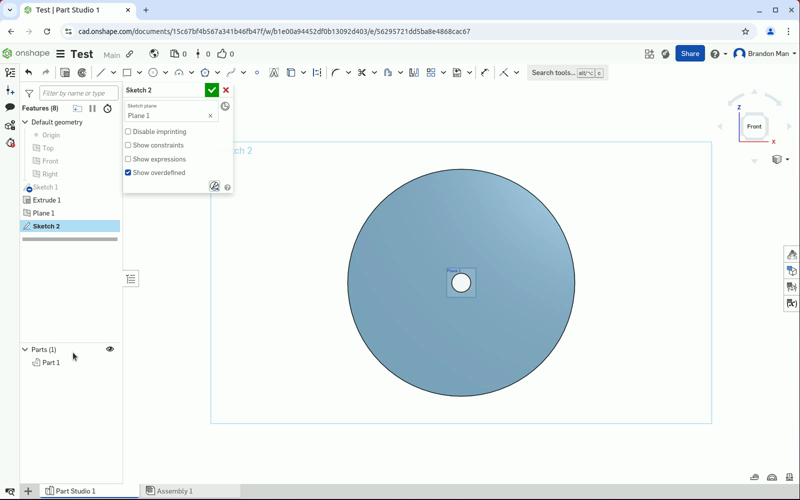
key(y)
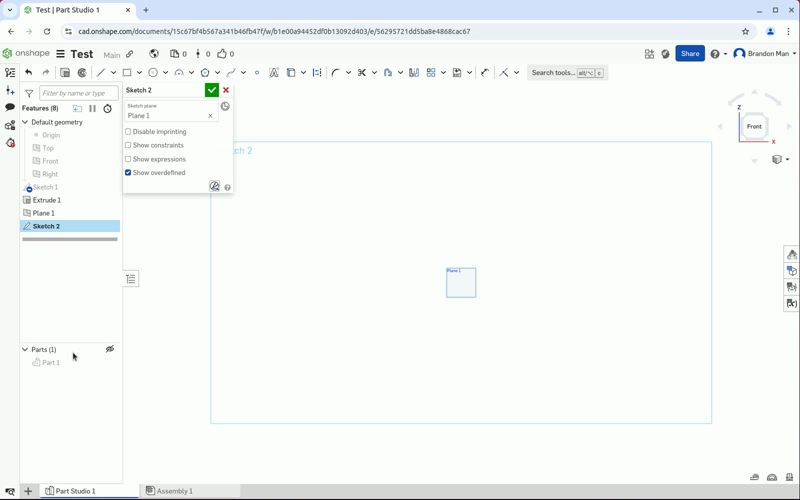
key(l)
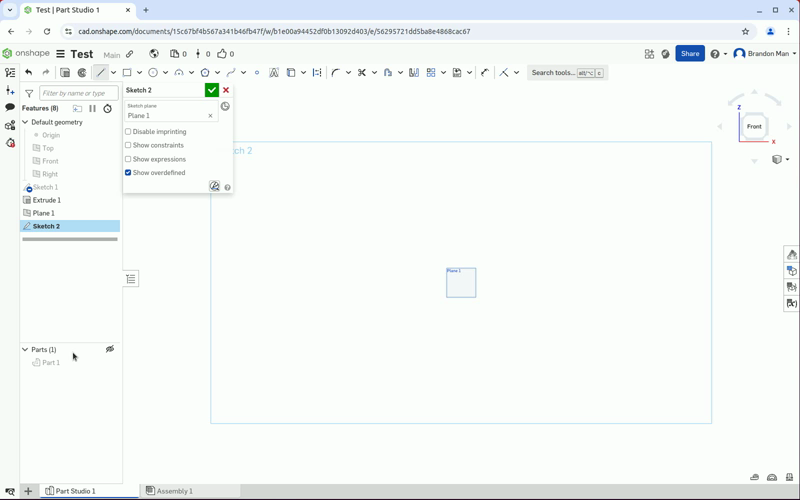
key_down(shift)
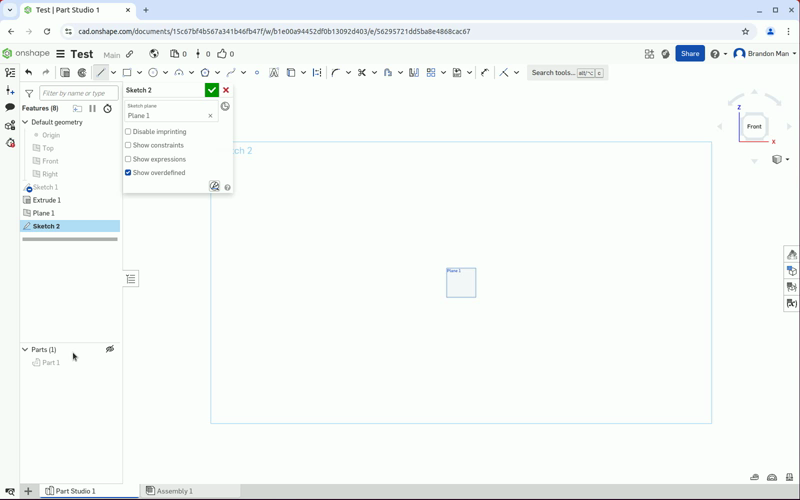
mouse_move(438, 281)
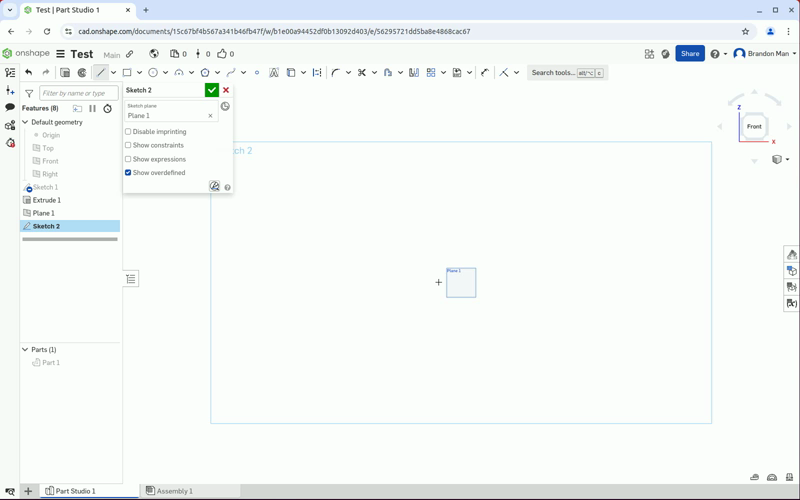
click(438, 281)
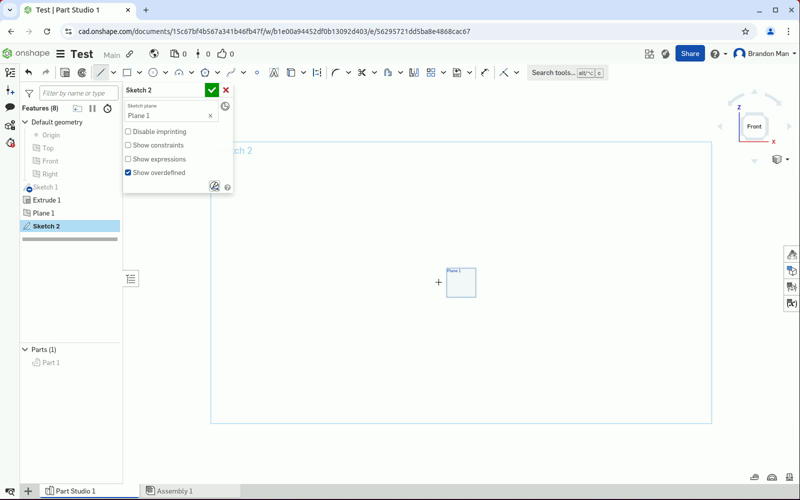
key_up(shift)
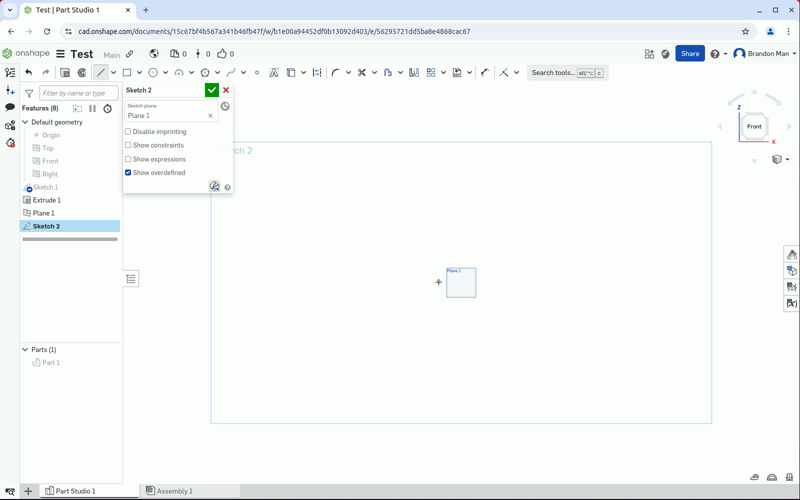
key_down(shift)
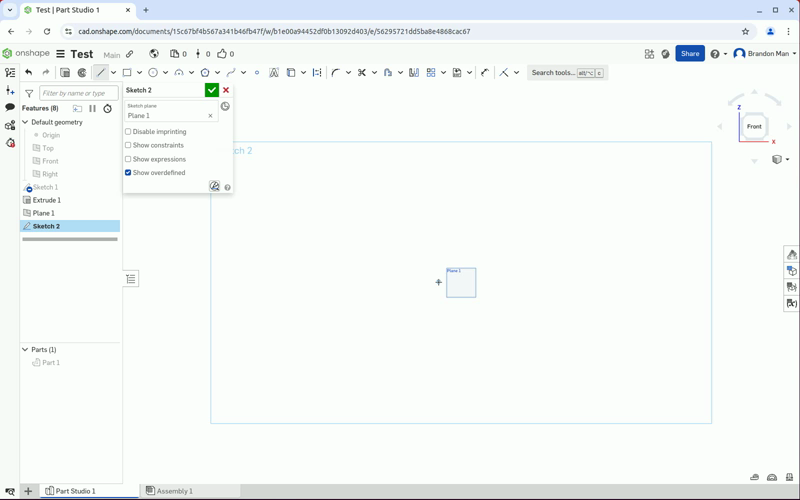
mouse_move(468, 281)
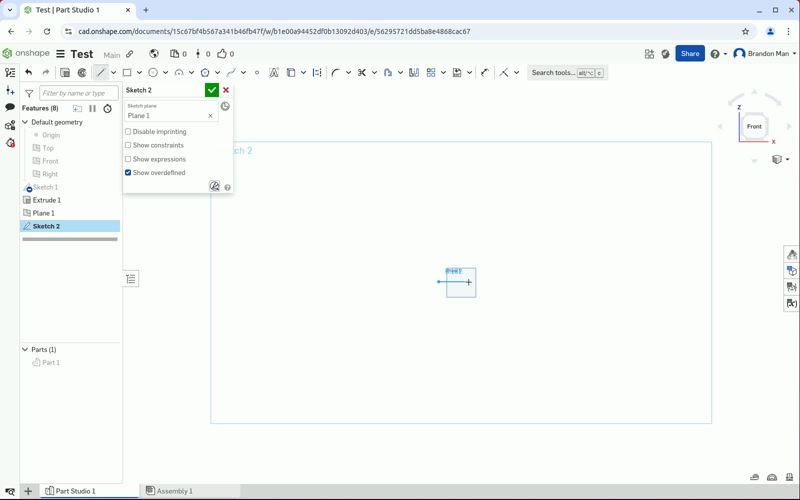
mouse_move(449, 301)
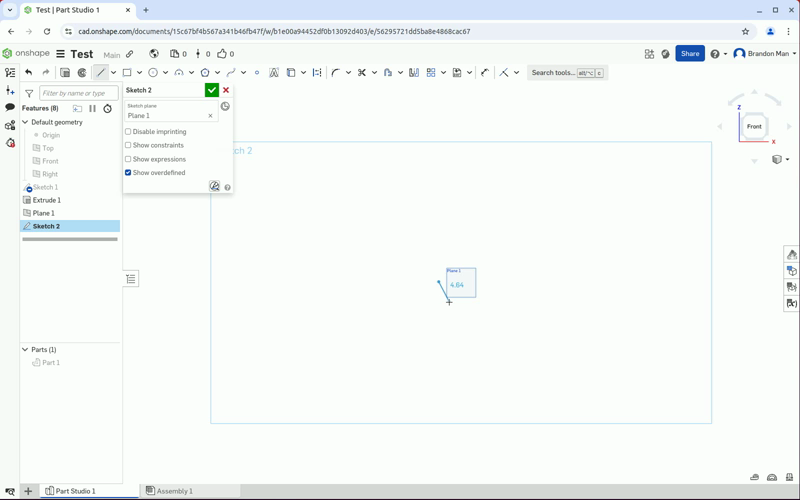
click(449, 301)
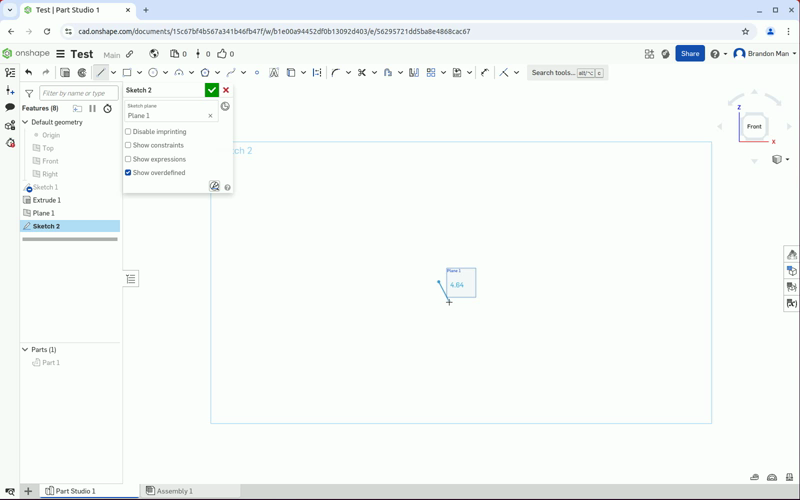
key_up(shift)
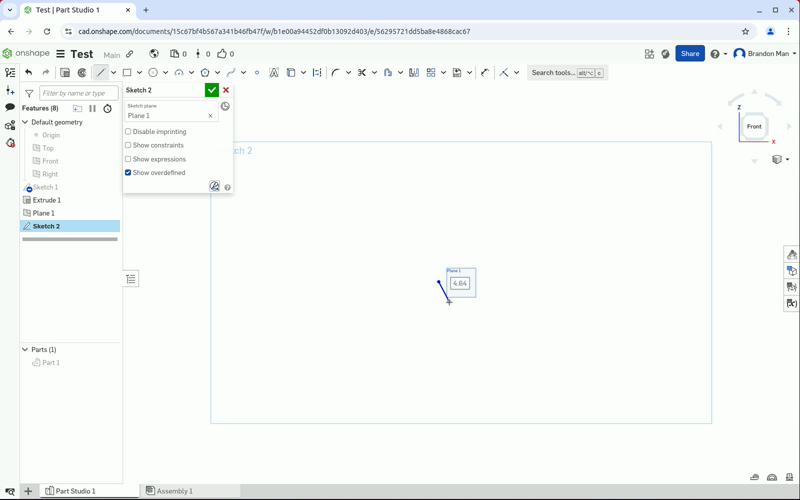
key_down(shift)
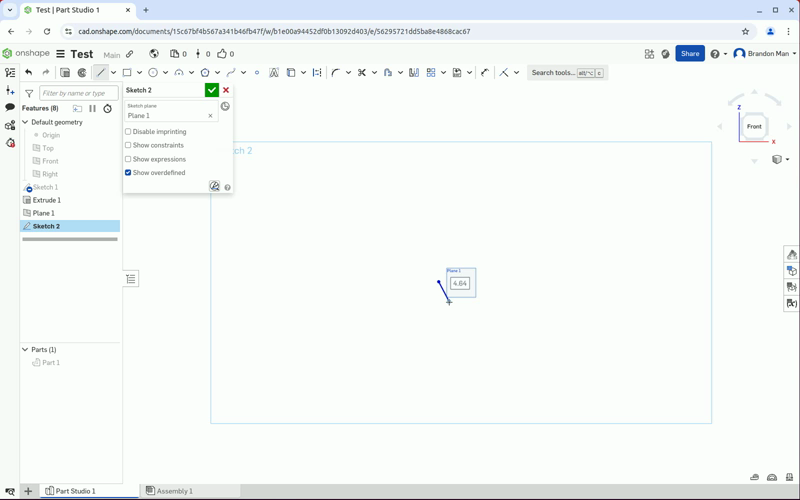
mouse_move(479, 301)
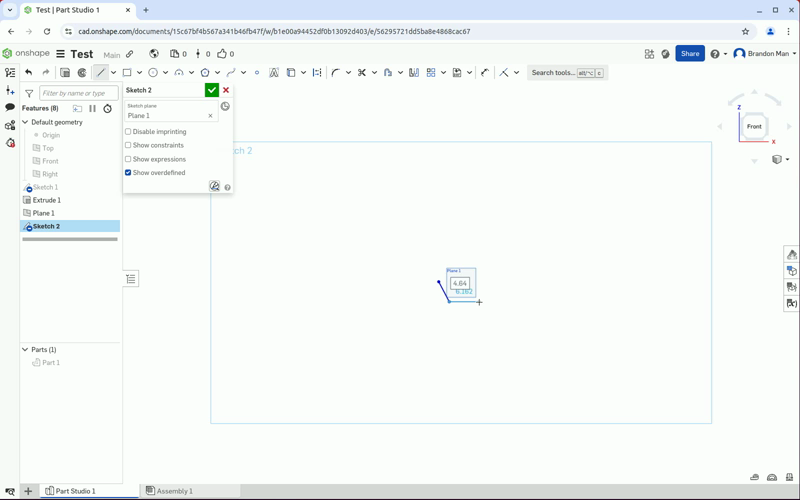
mouse_move(471, 303)
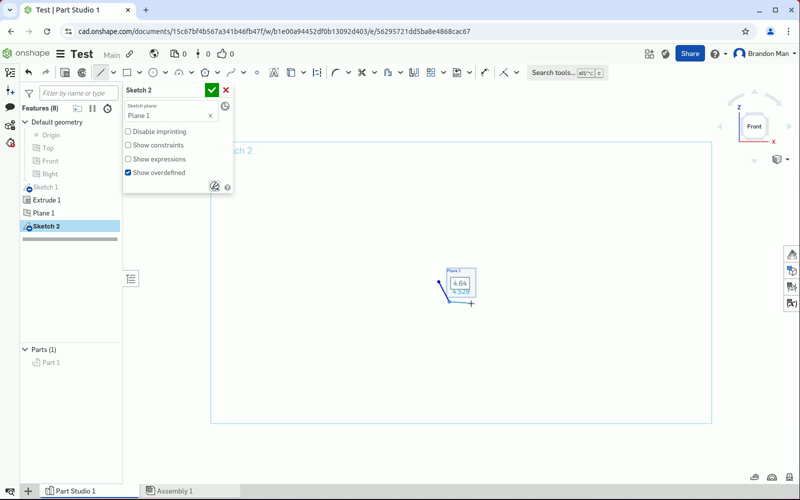
click(471, 303)
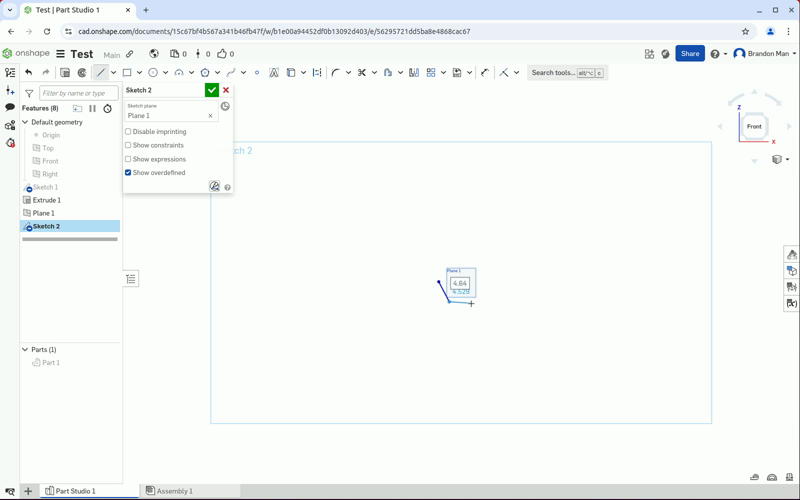
key_up(shift)
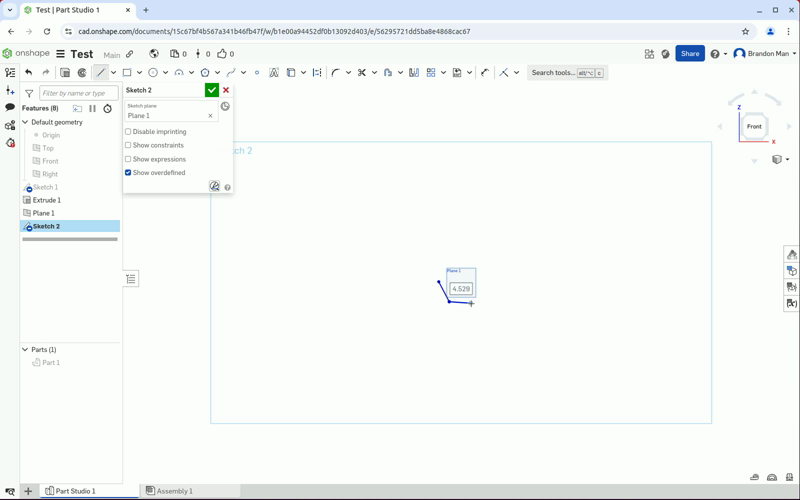
key_down(shift)
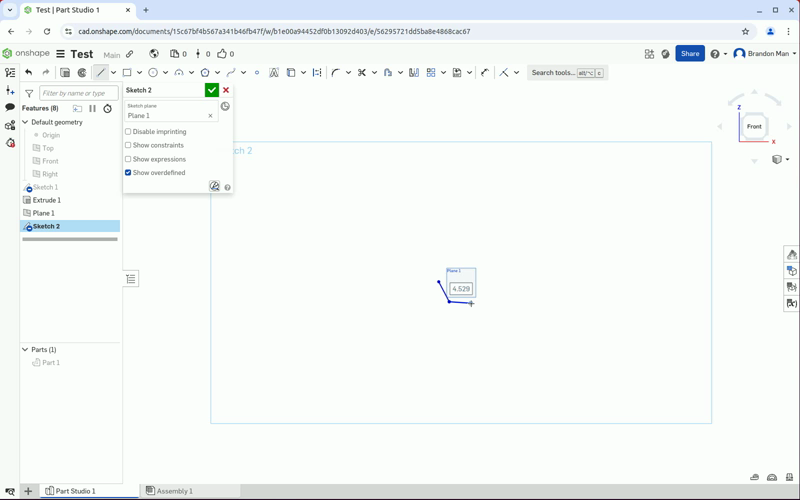
mouse_move(501, 303)
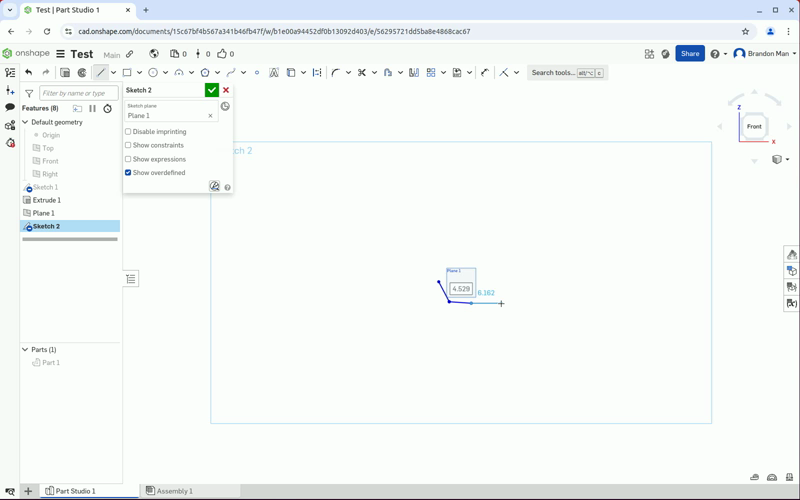
mouse_move(483, 284)
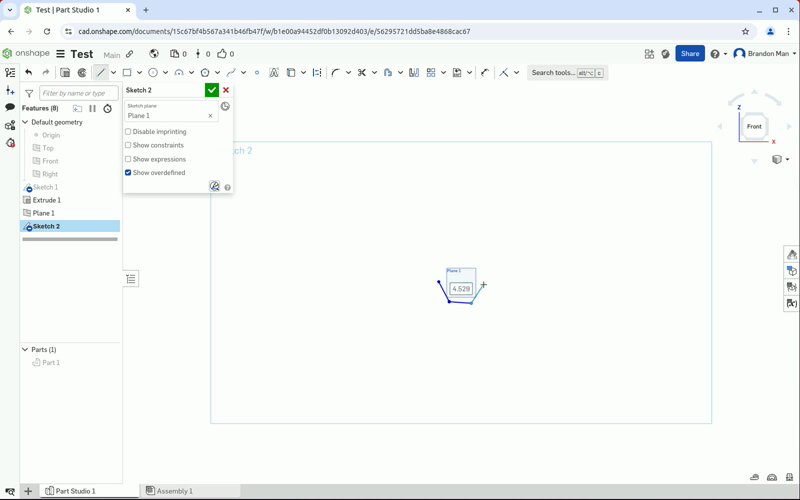
click(483, 284)
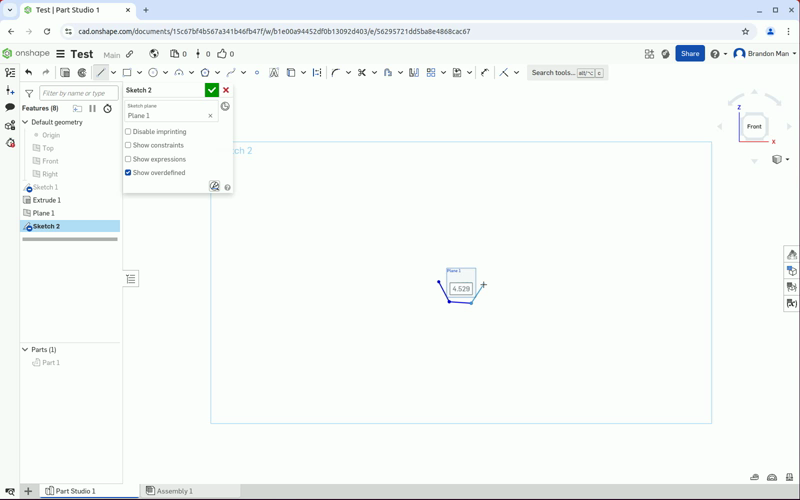
key_up(shift)
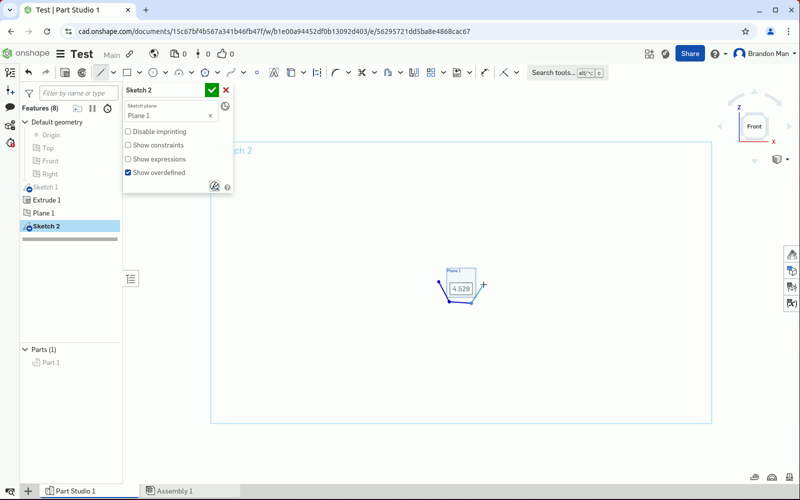
key_down(shift)
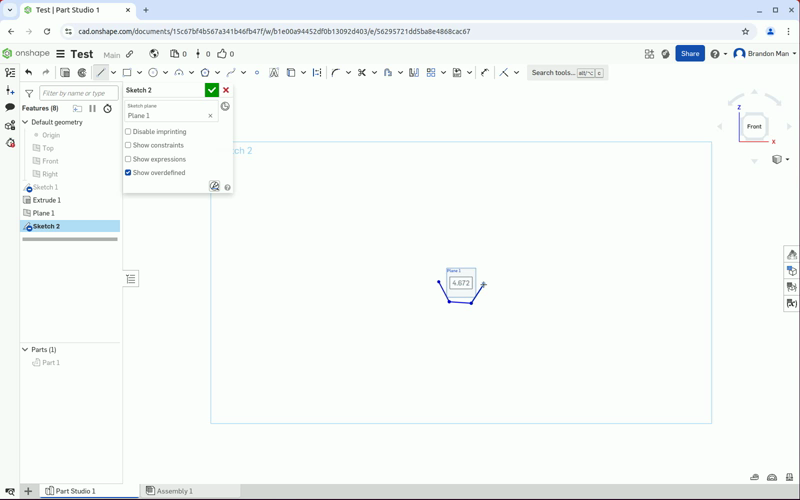
mouse_move(513, 284)
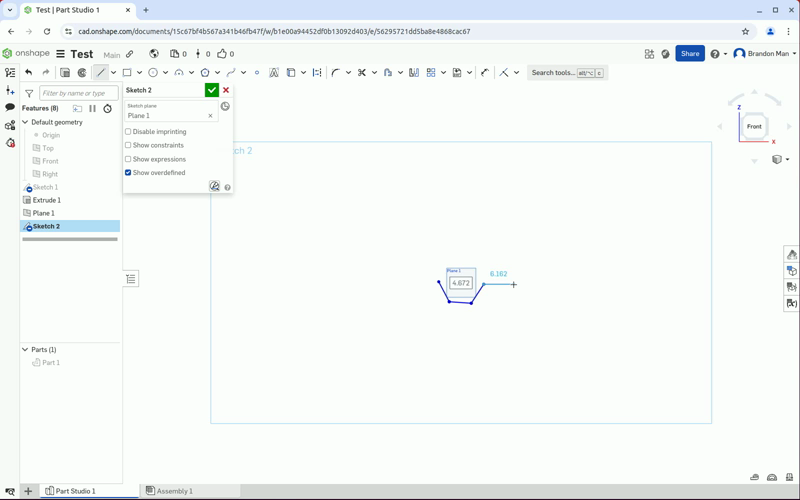
mouse_move(473, 263)
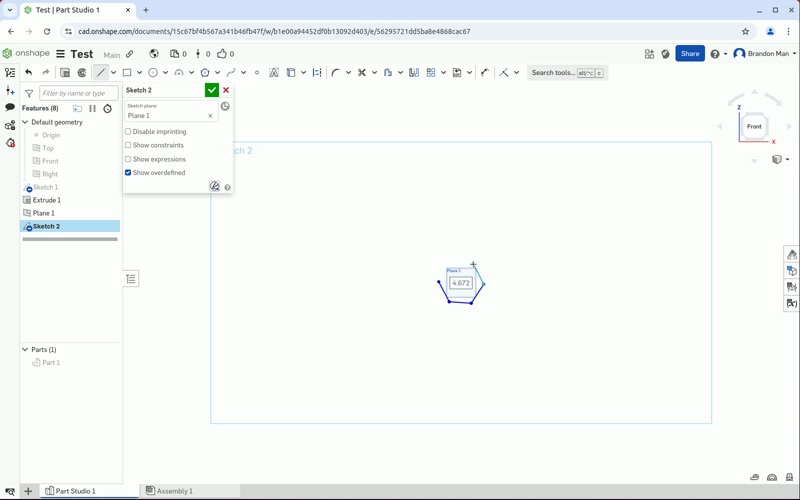
click(473, 263)
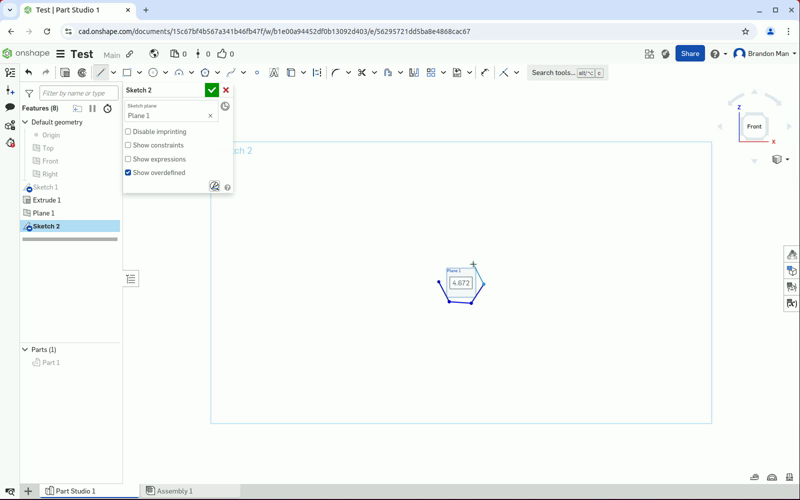
key_up(shift)
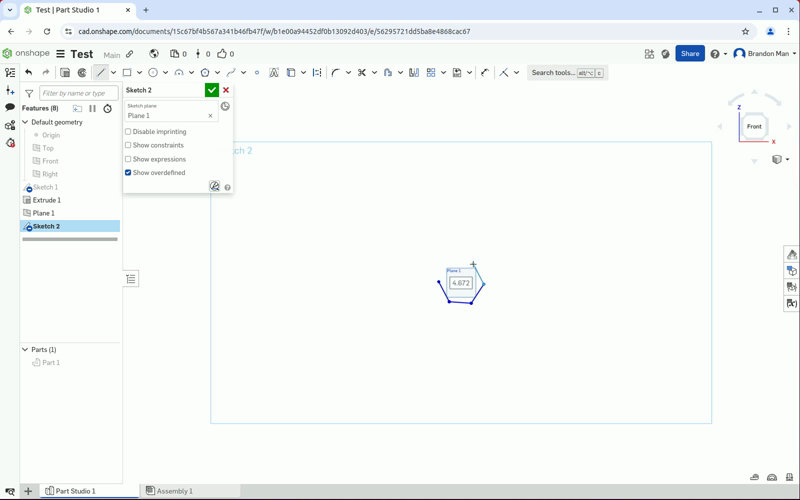
key_down(shift)
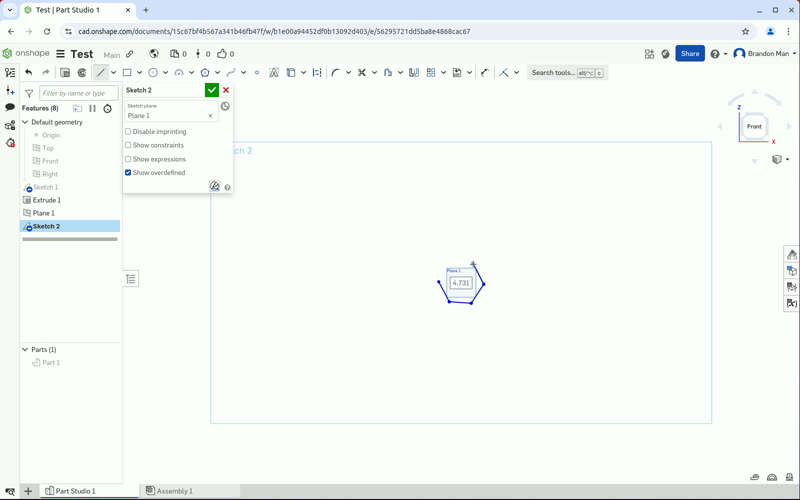
mouse_move(503, 263)
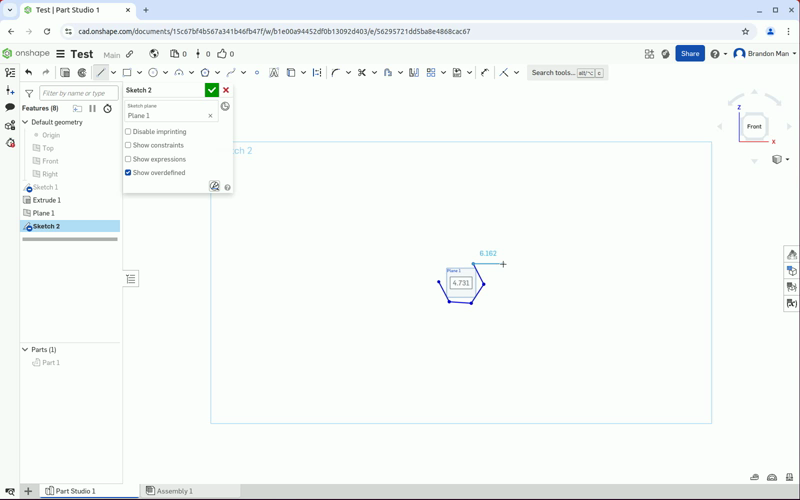
mouse_move(450, 262)
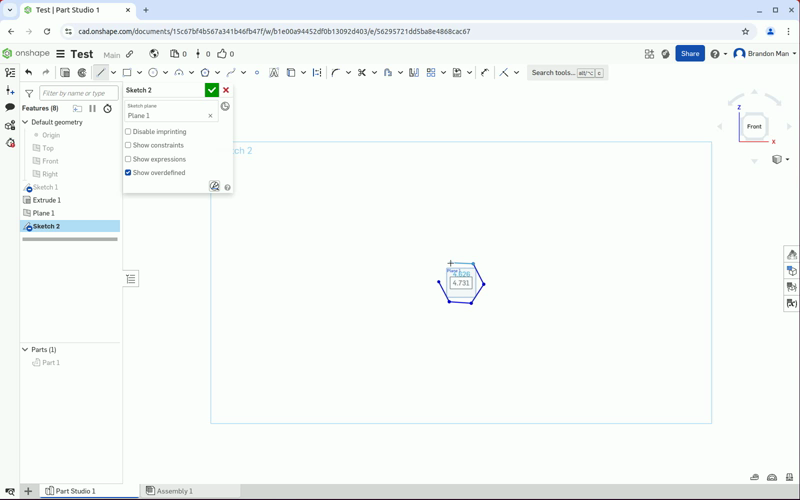
click(450, 262)
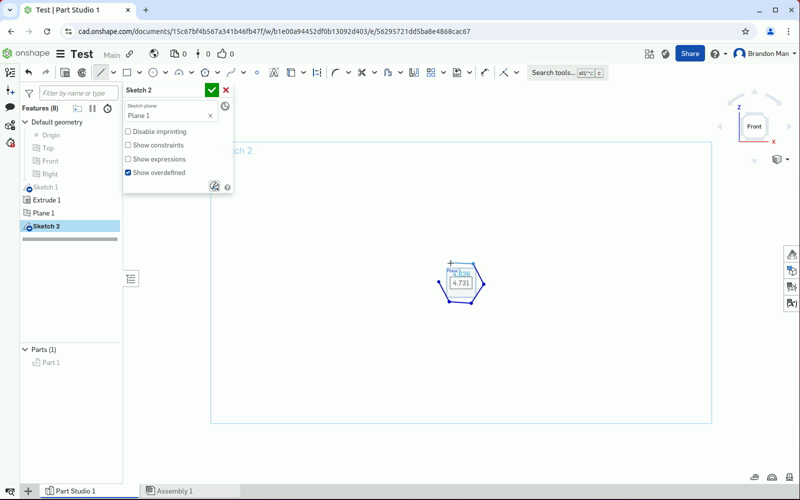
key_up(shift)
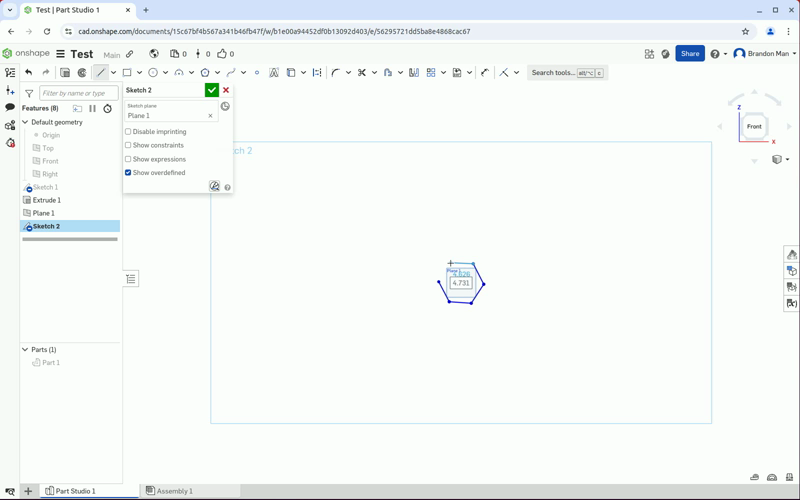
mouse_move(480, 262)
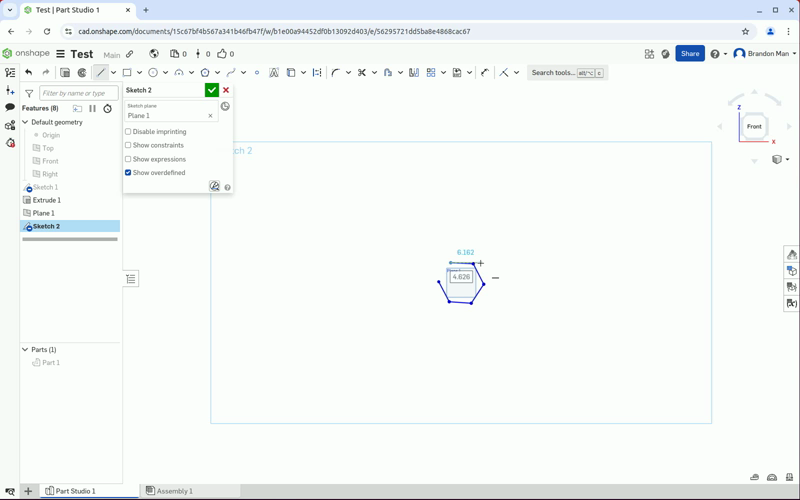
key_down(shift)
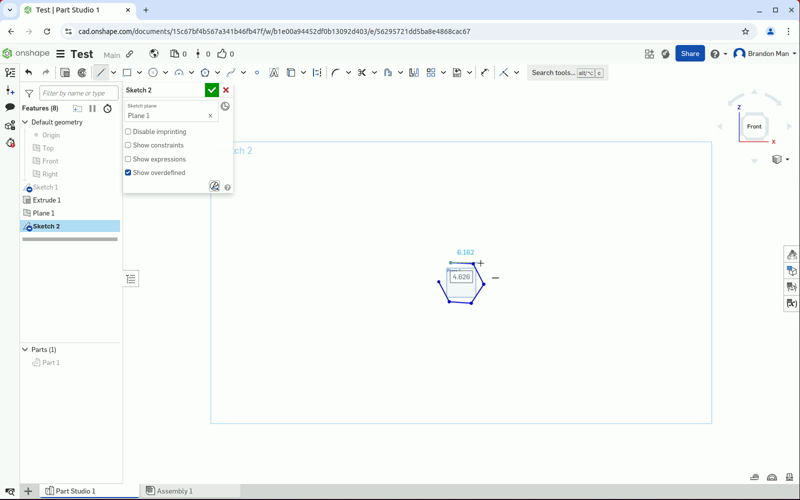
mouse_move(438, 281)
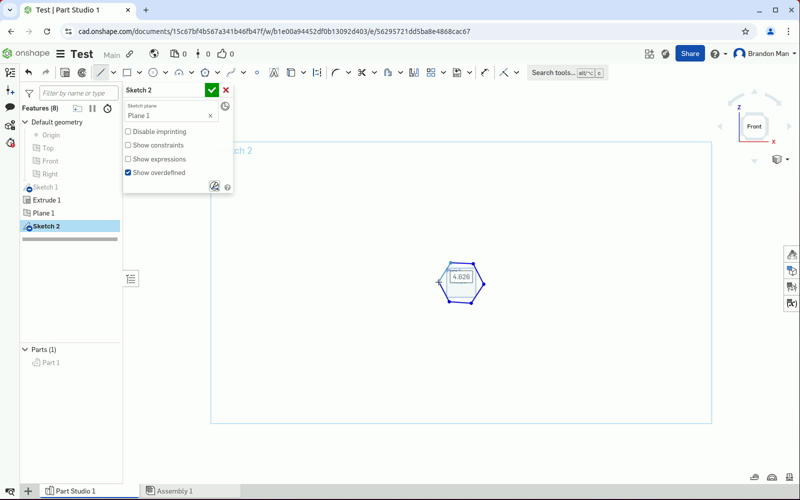
key_up(shift)
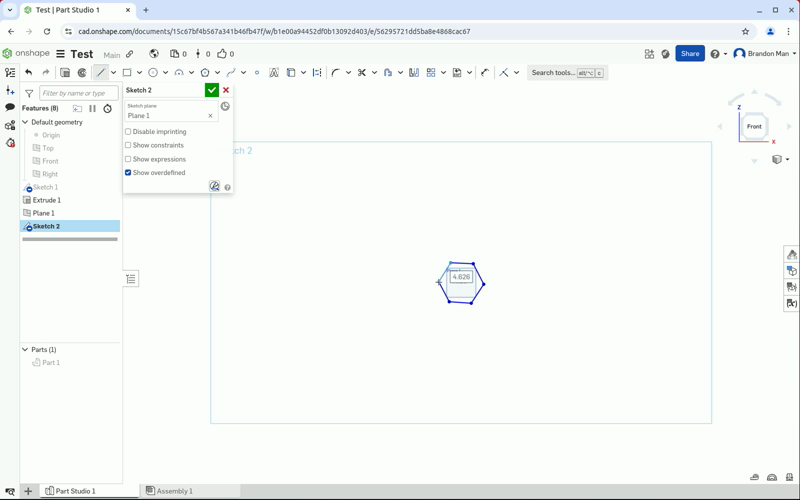
click(438, 281)
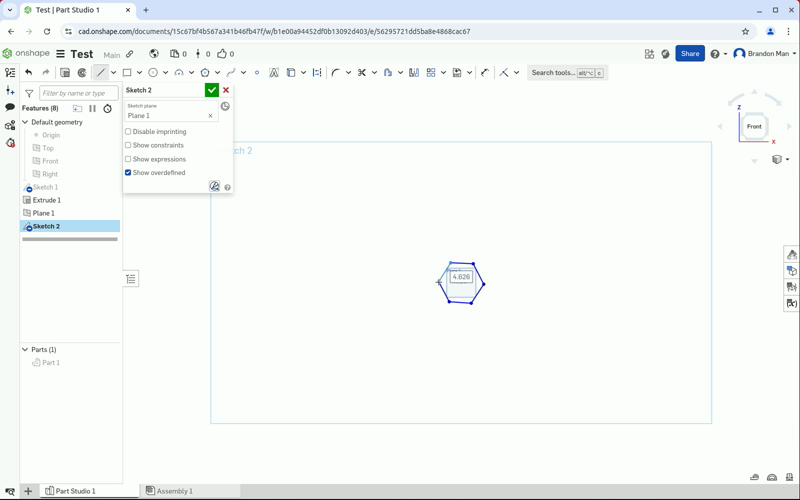
key(esc)
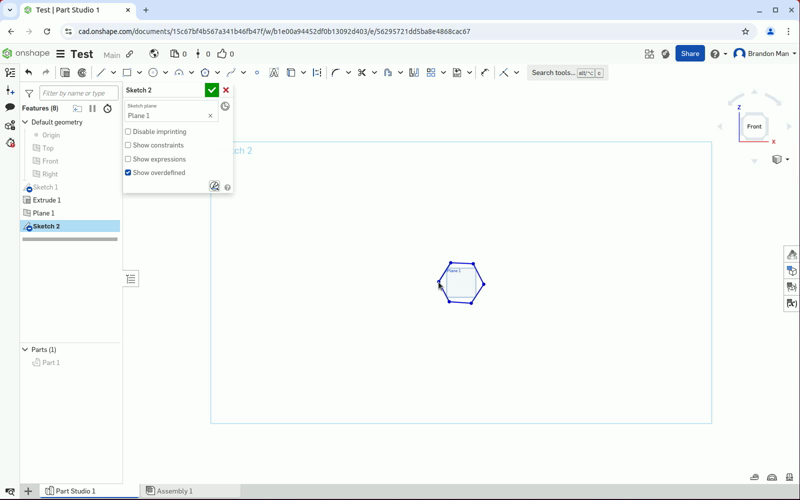
key(c)
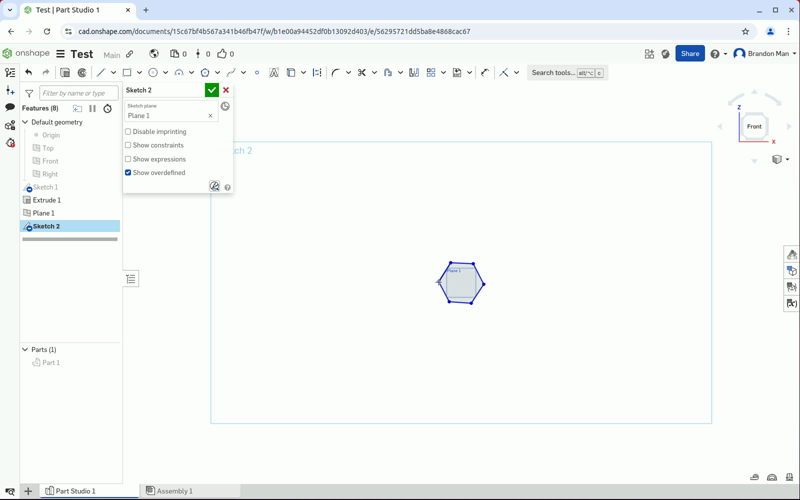
key_down(shift)
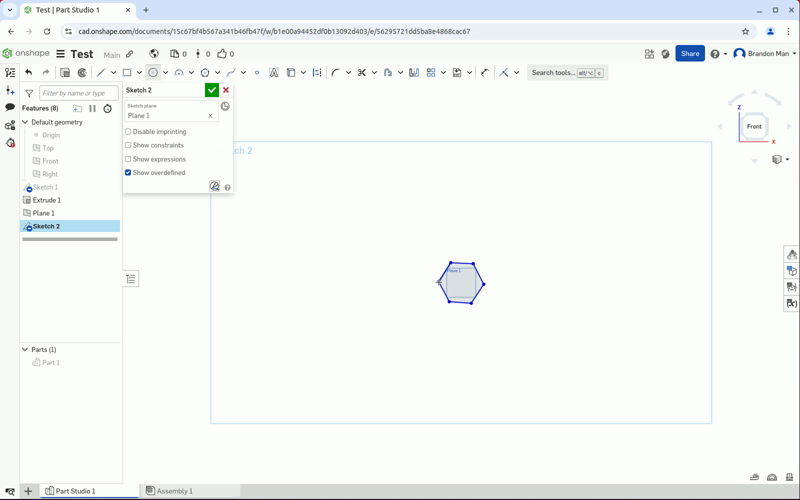
mouse_move(461, 282)
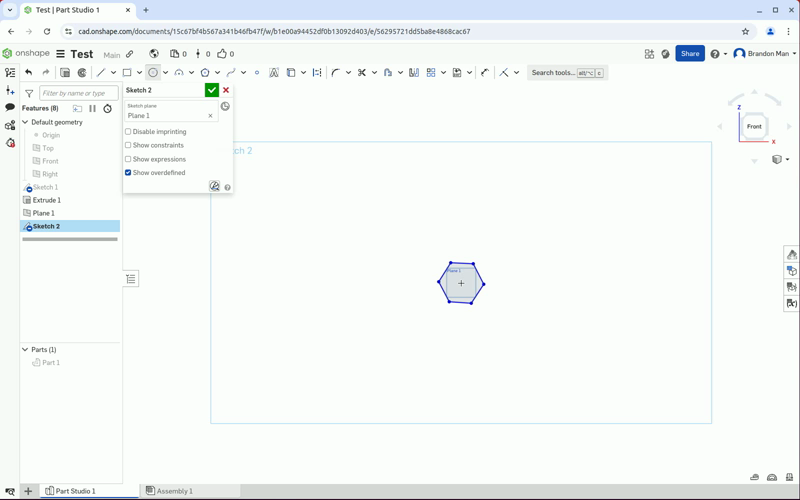
click(461, 282)
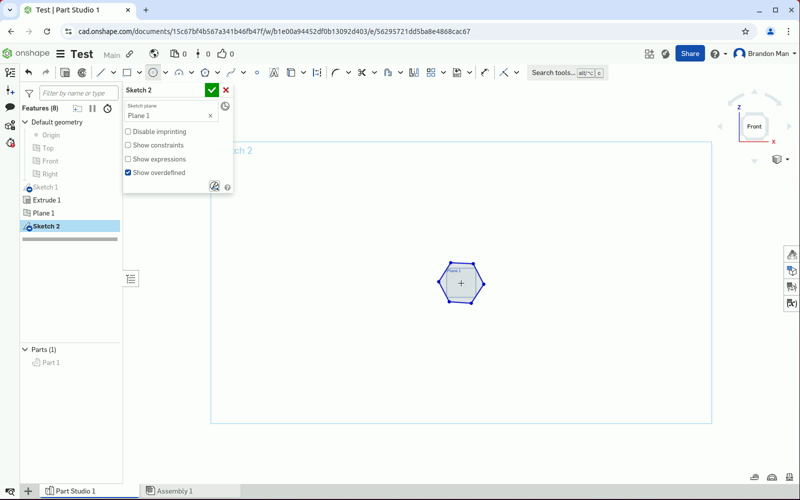
key_up(shift)
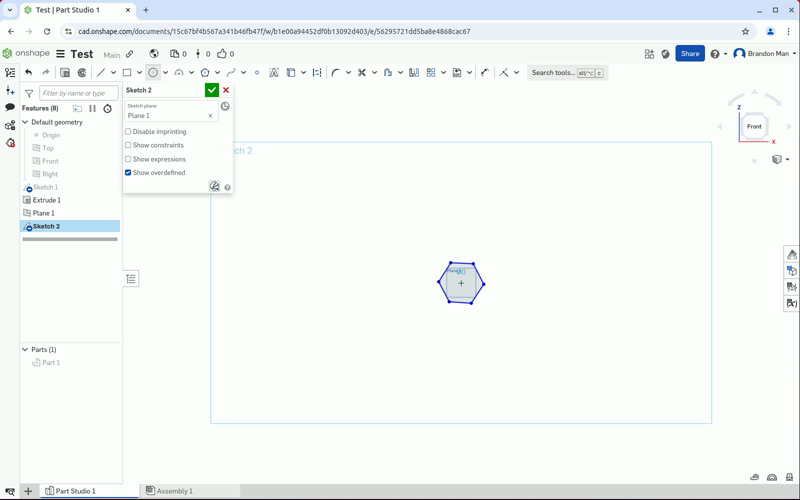
mouse_move(471, 282)
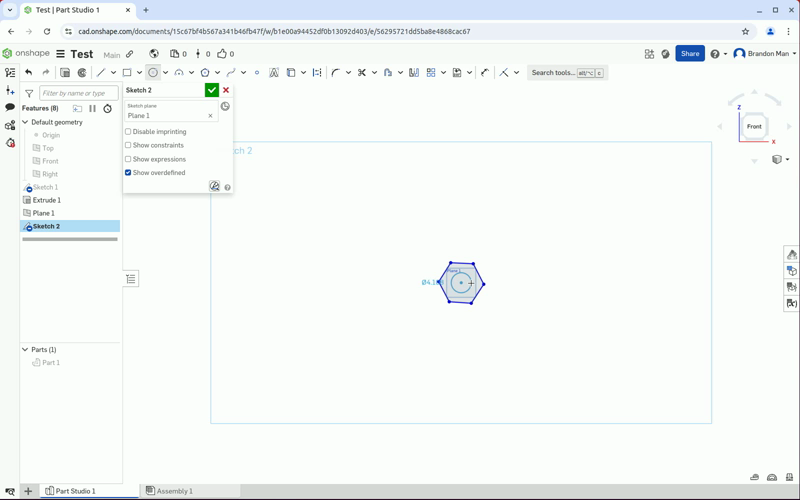
click(471, 282)
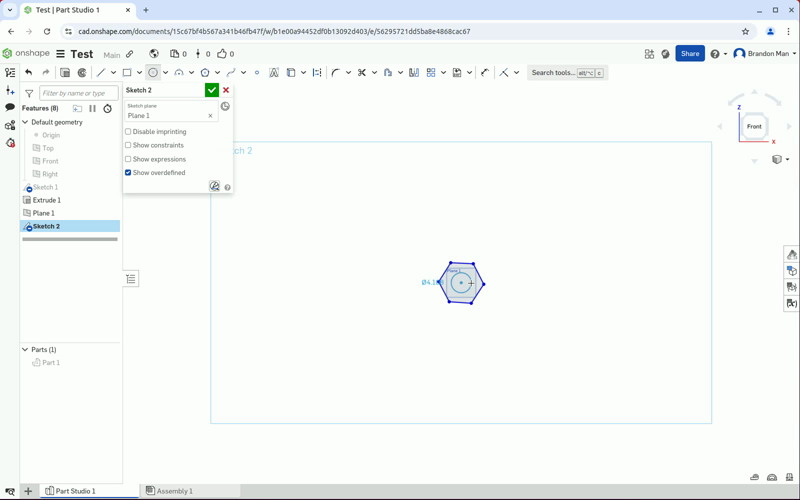
key(esc)
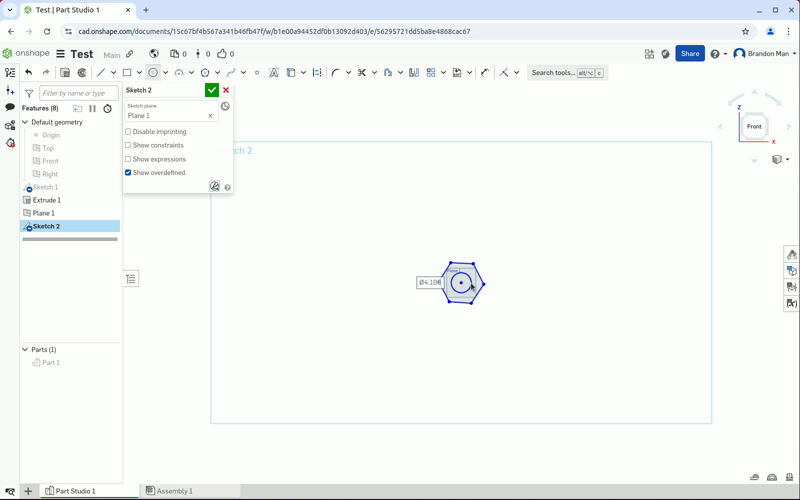
mouse_move(448, 280)
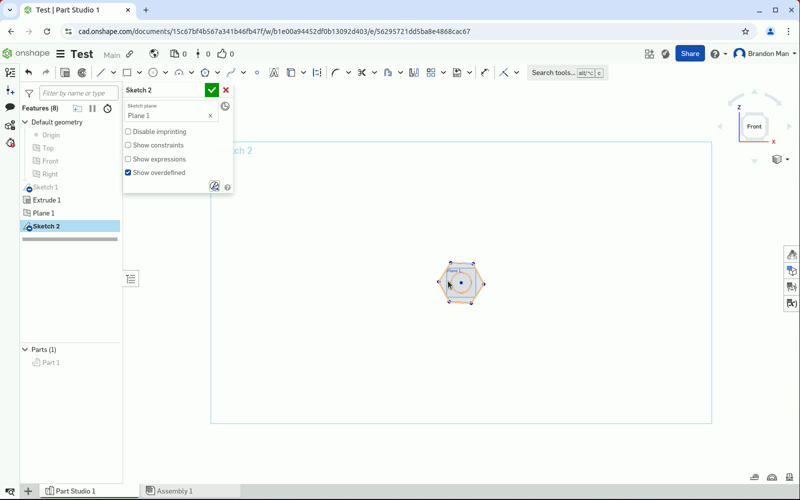
scroll(6)
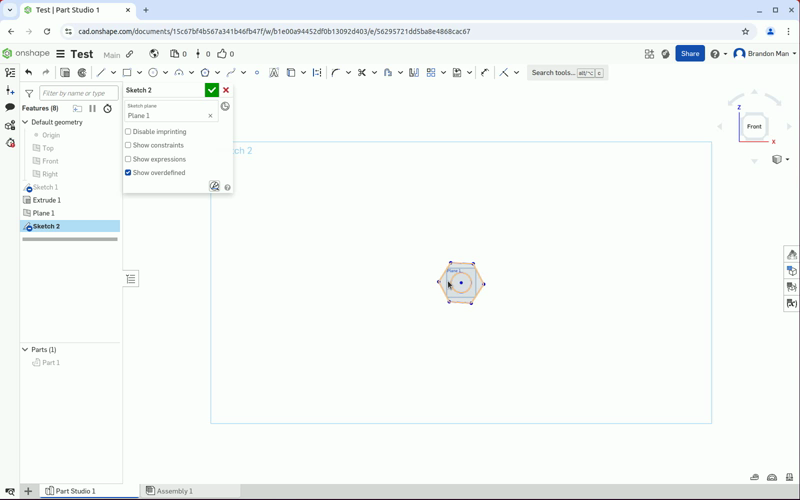
scroll(6)
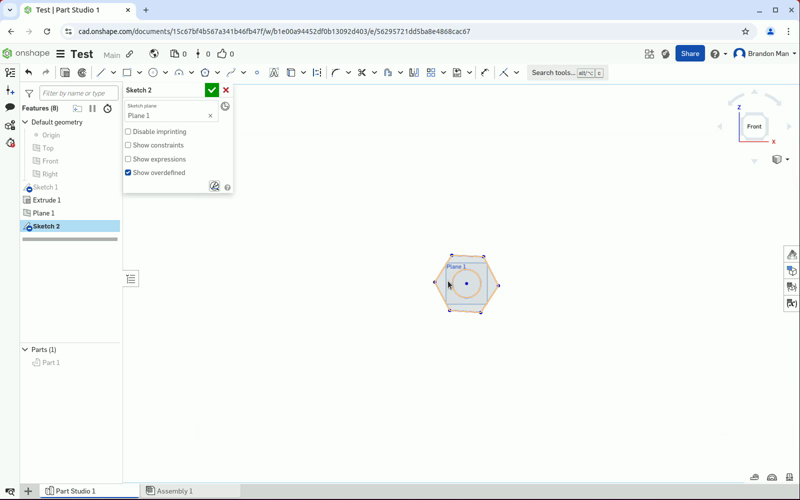
scroll(6)
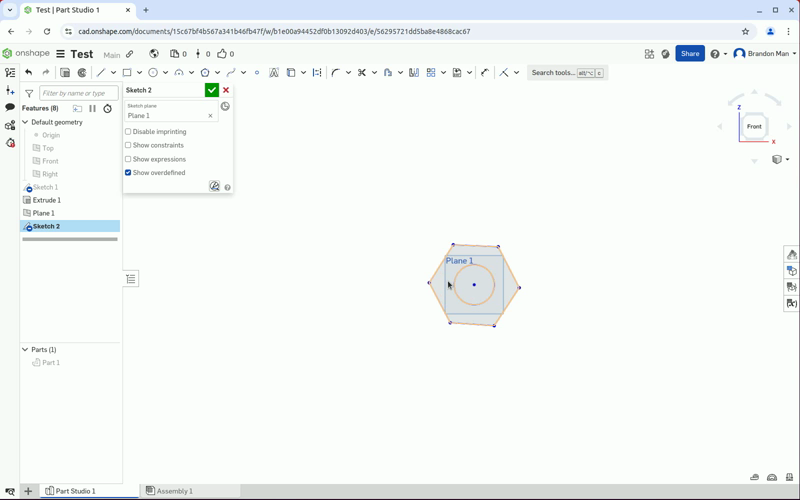
scroll(6)
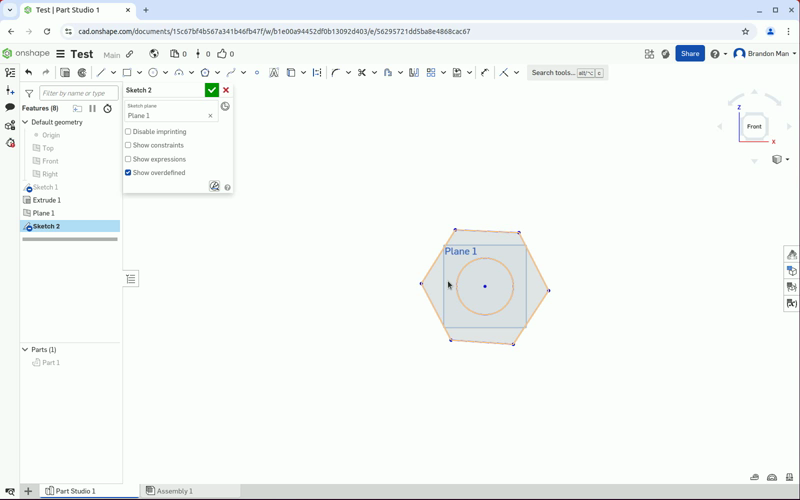
scroll(6)
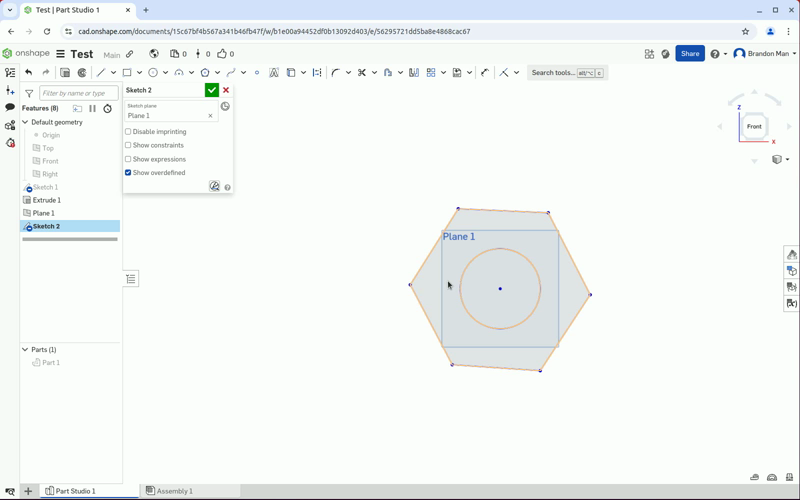
scroll(6)
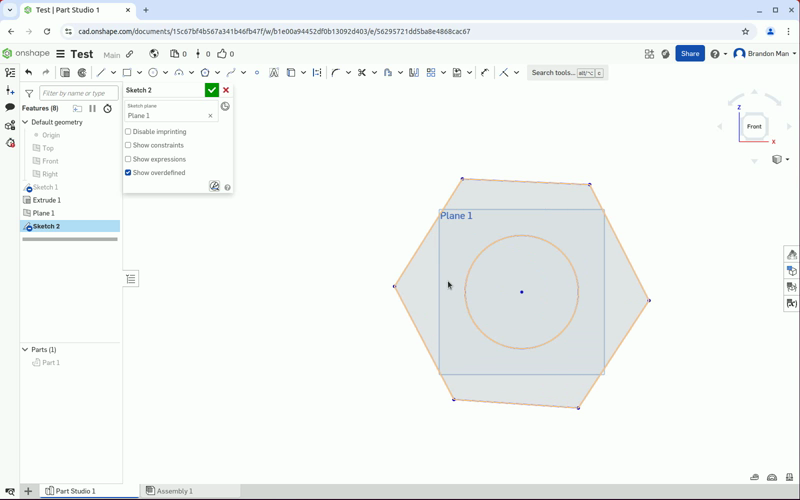
scroll(6)
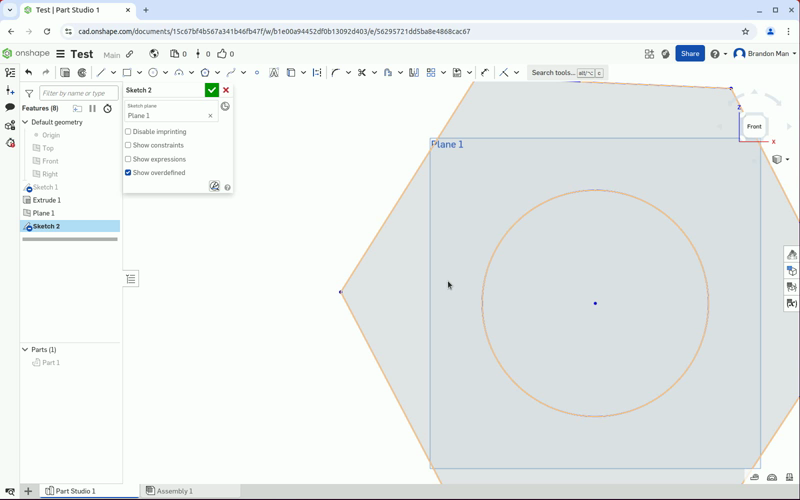
click(448, 280)
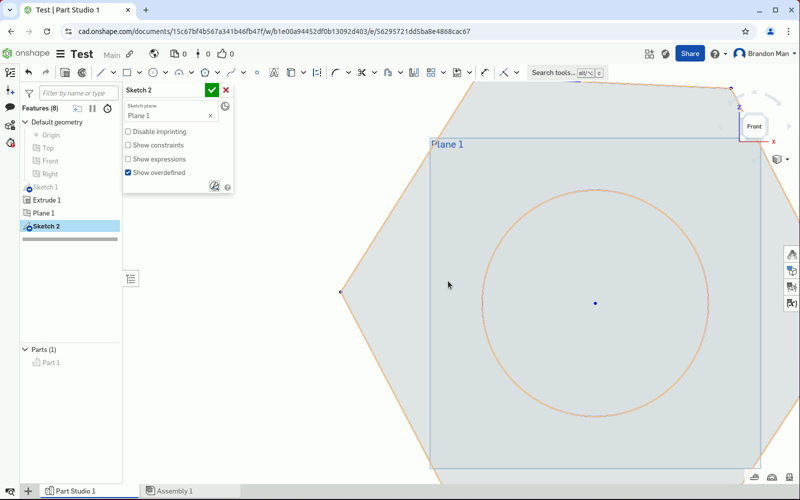
scroll(-6)
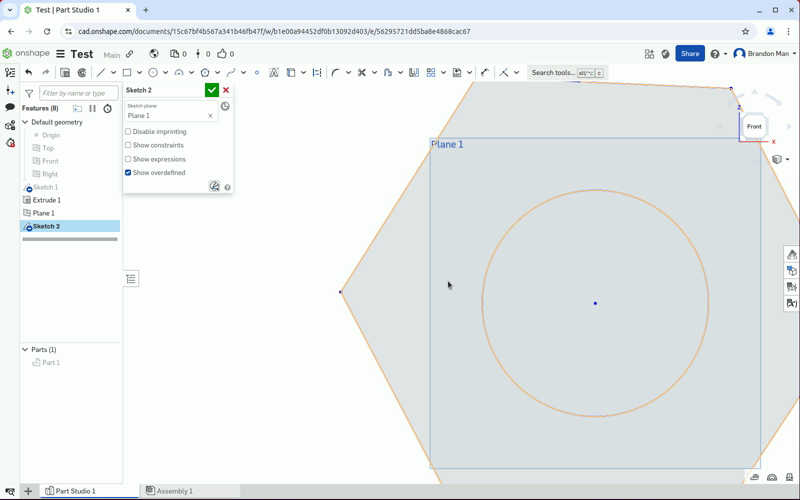
scroll(-6)
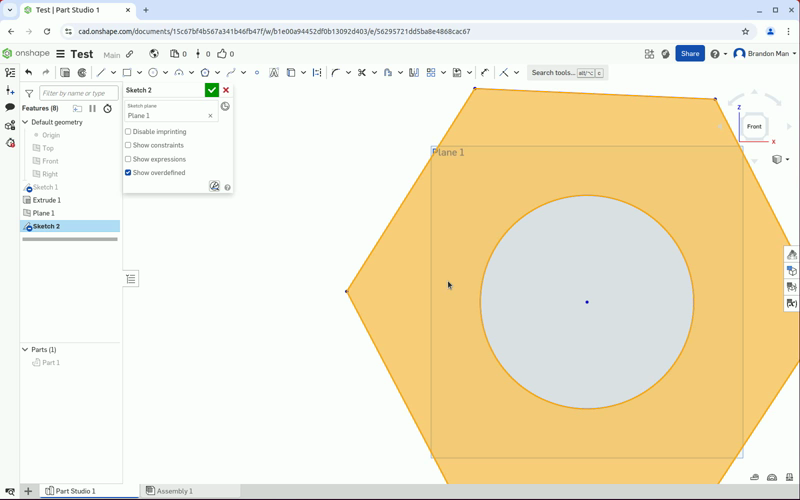
scroll(-6)
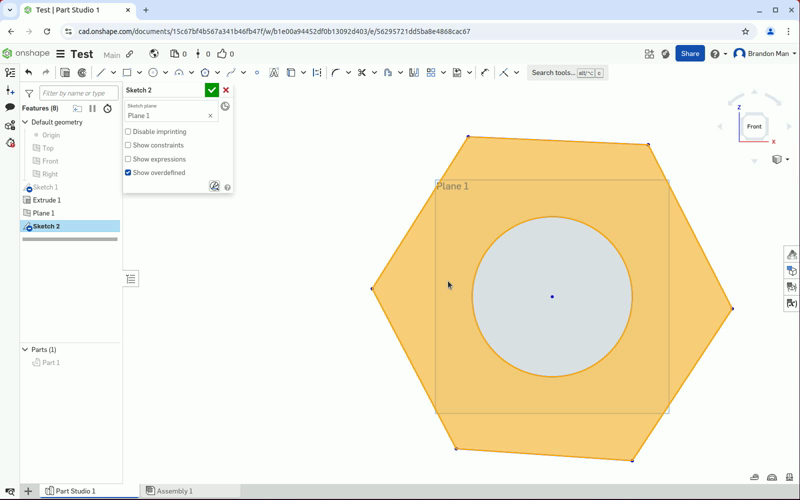
scroll(-6)
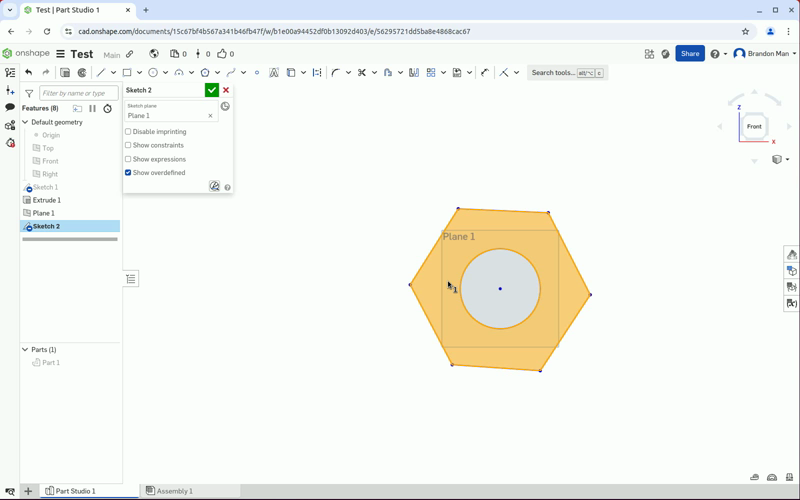
scroll(-6)
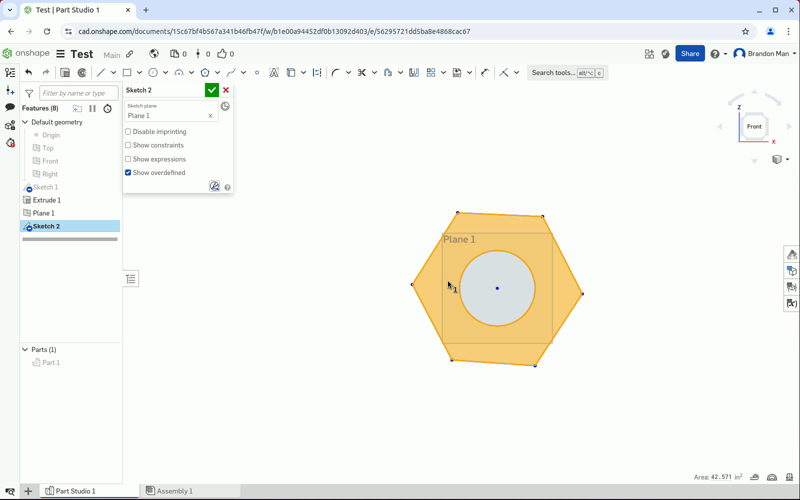
scroll(-6)
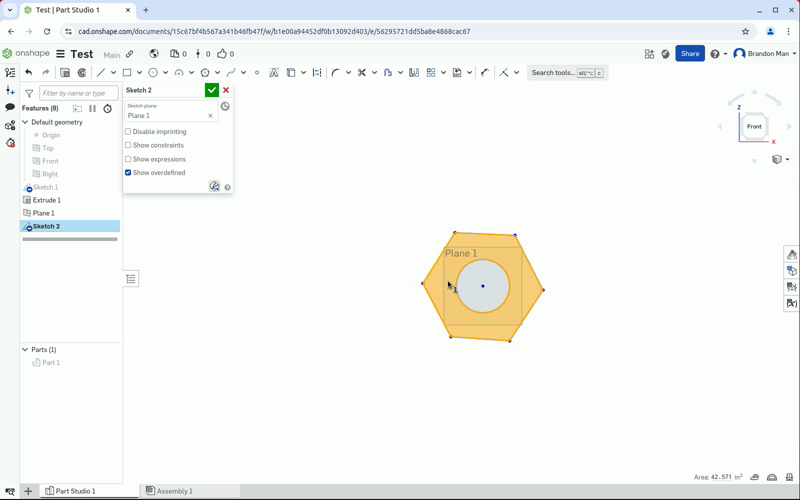
scroll(-6)
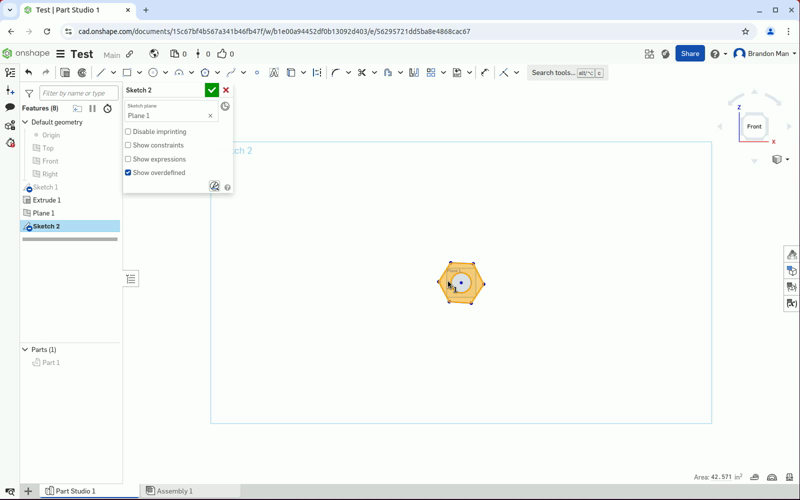
mouse_move(73, 352)
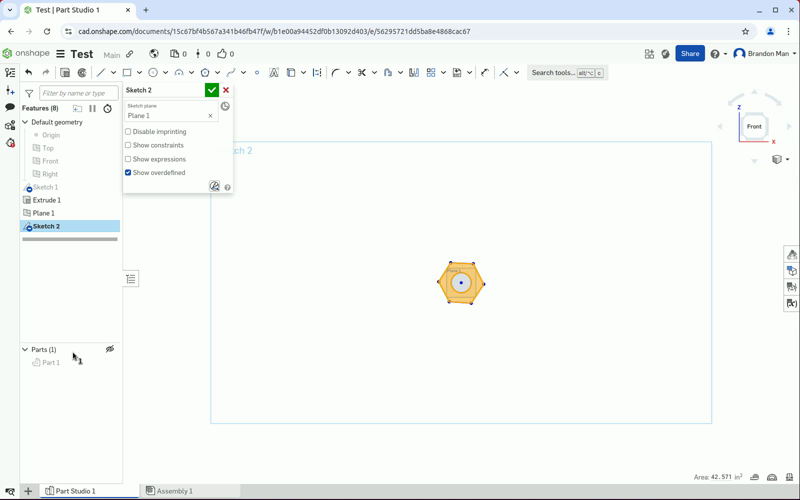
key(shift+y)
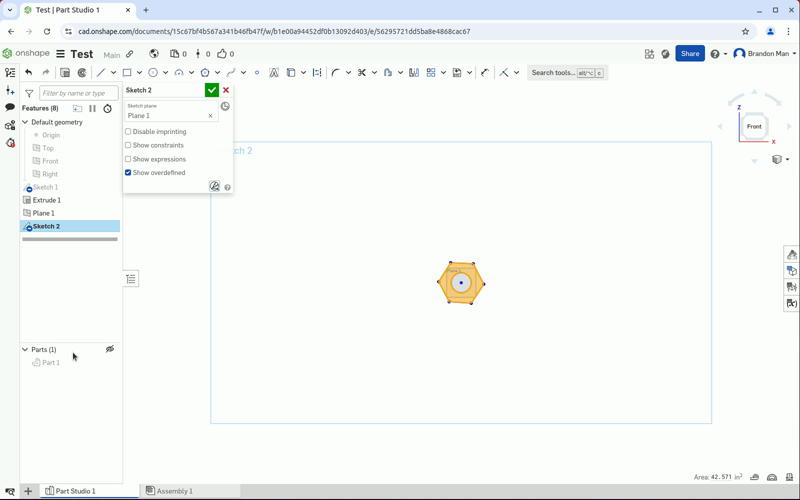
key(shift+e)
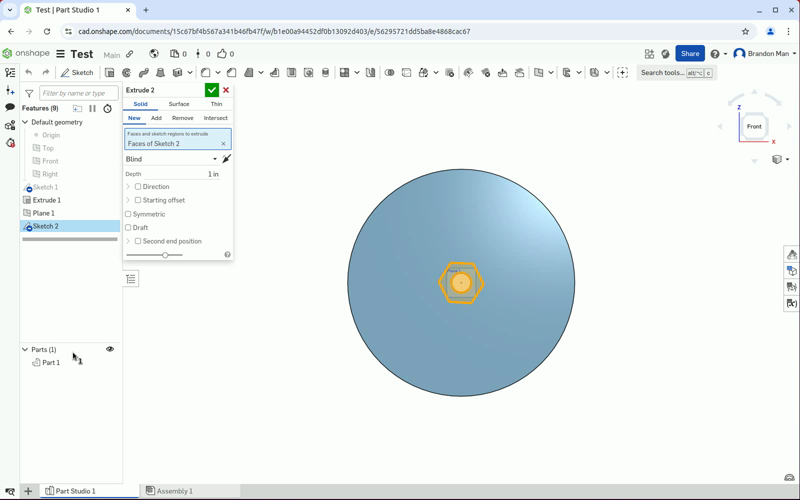
mouse_move(143, 106)
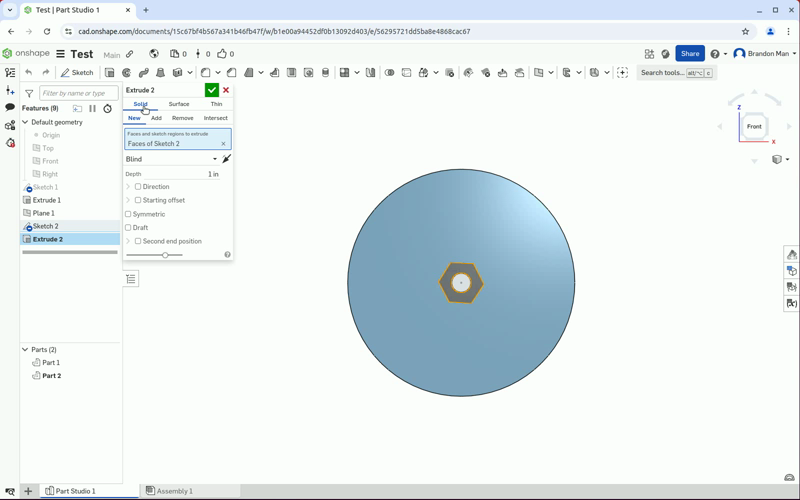
click(143, 106)
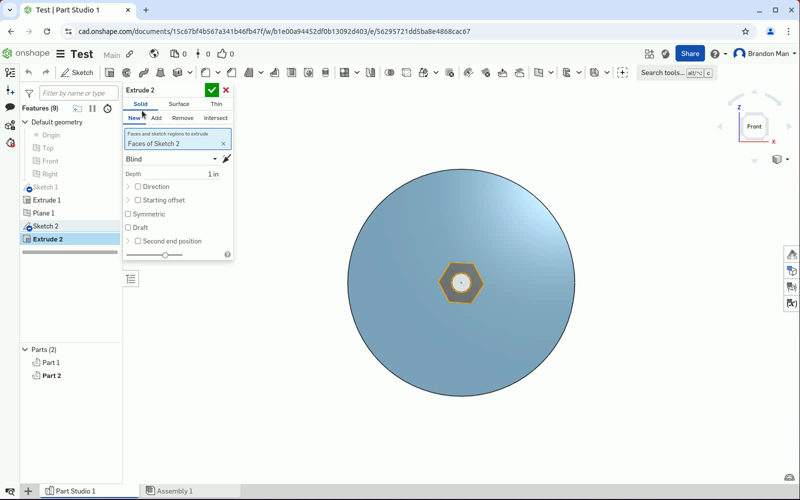
mouse_move(137, 120)
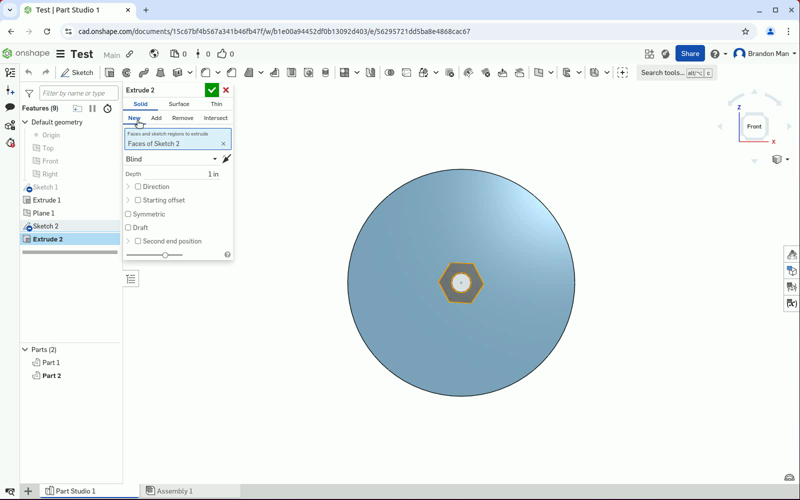
click(137, 120)
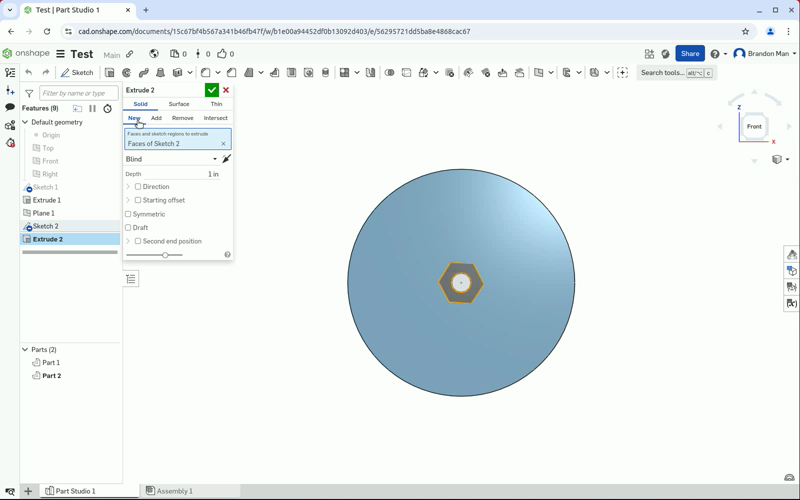
key(tab, 4)
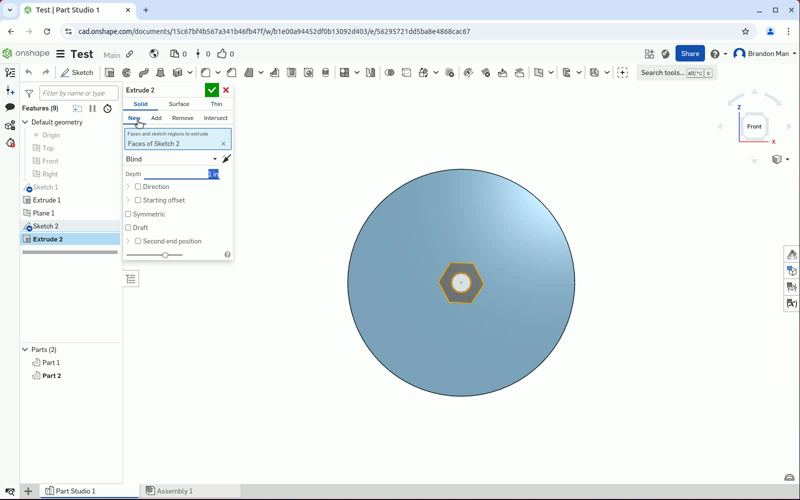
text(11.554)
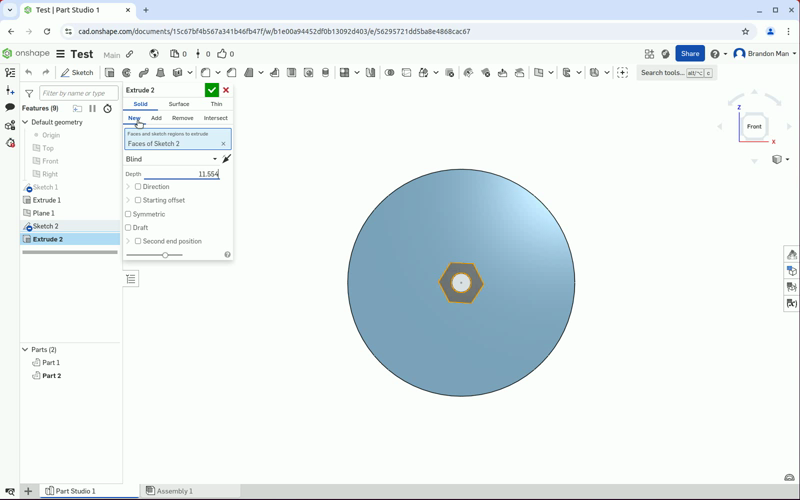
key(enter)
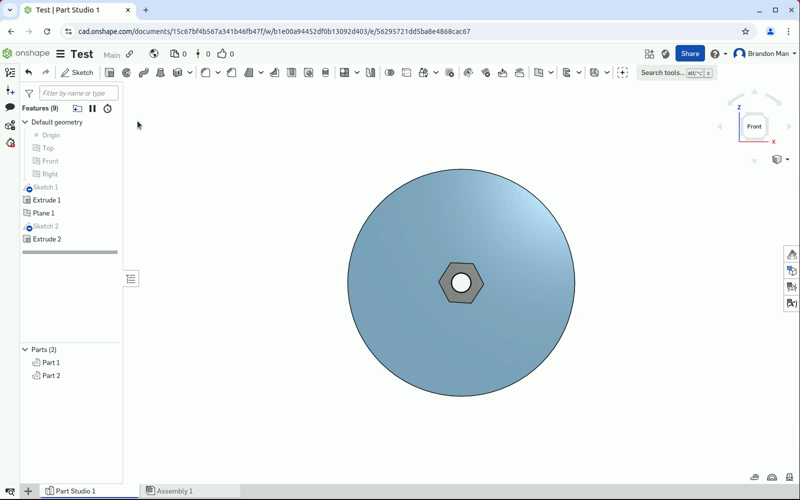
key(shift+h)
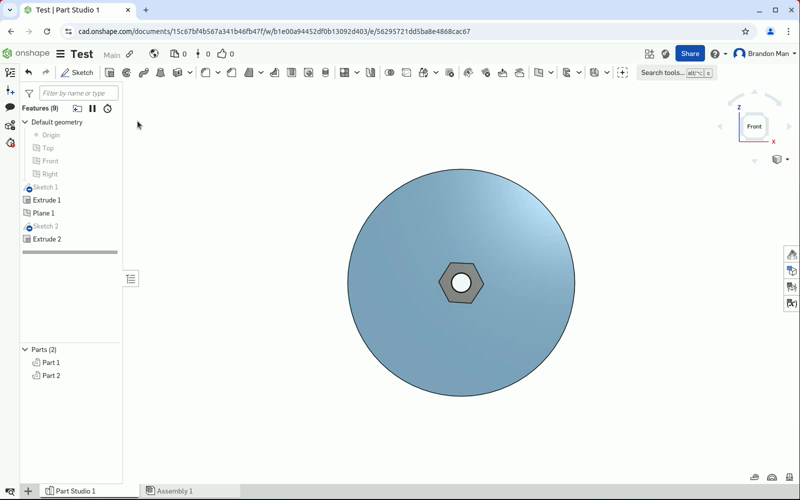
key(shift+h)
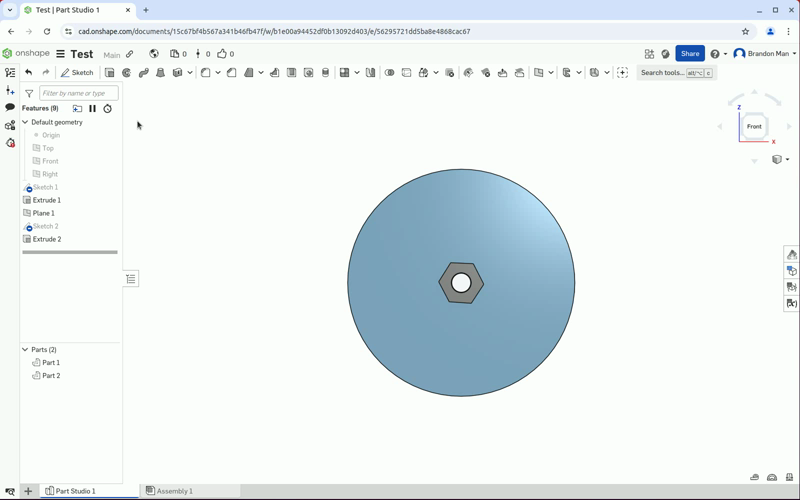
key(shift+7)
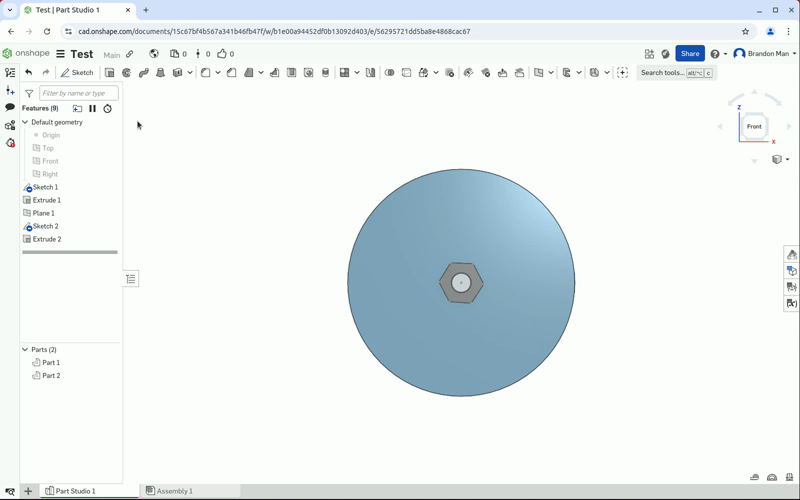
key(left, 2)
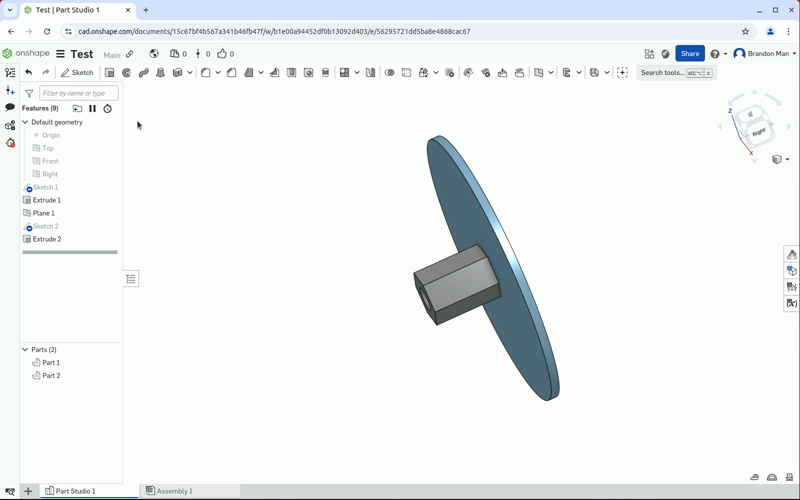
key(down, 2)
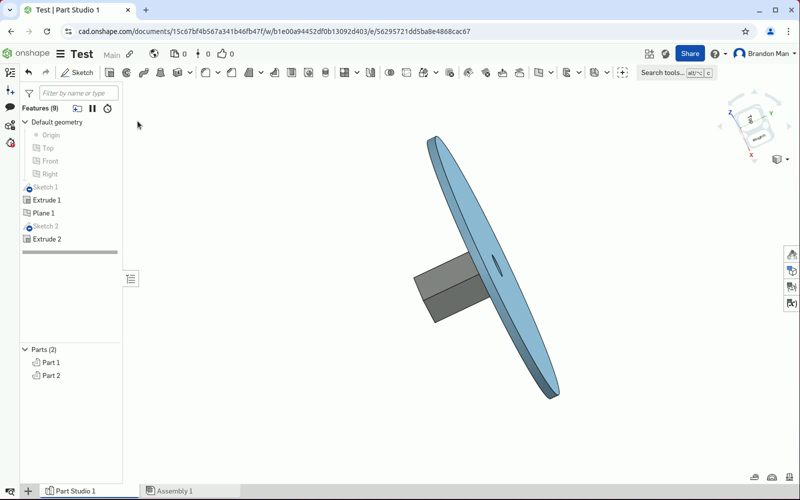
key(up, 2)
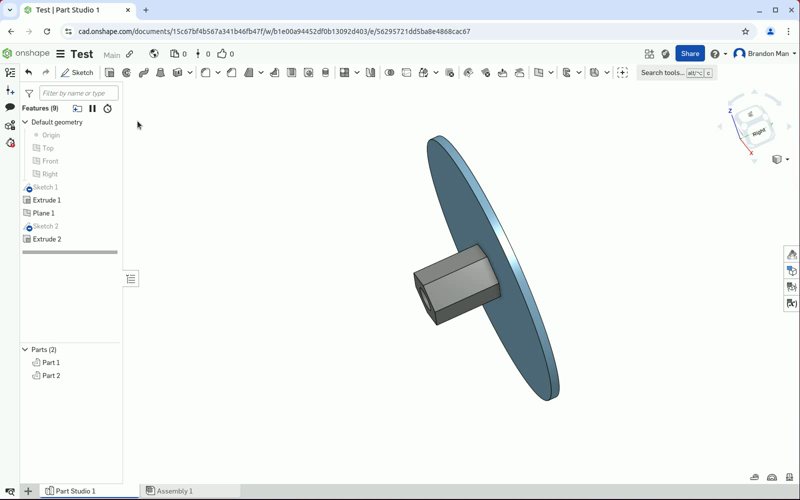
key(right, 2)
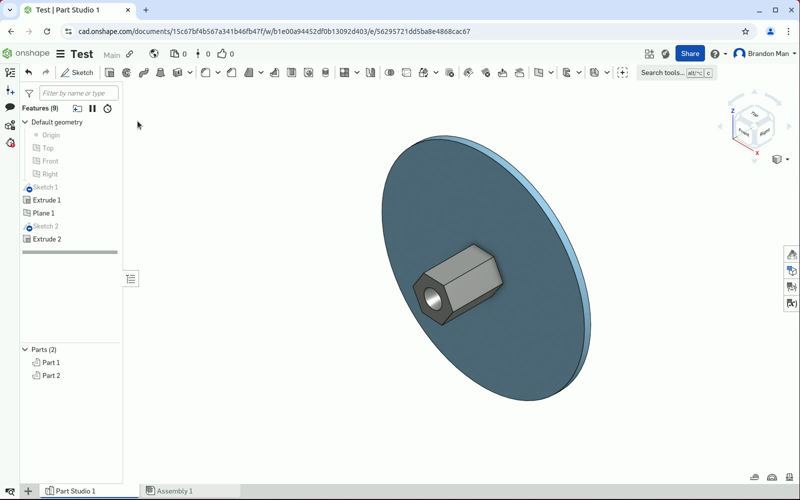
mouse_move(73, 189)
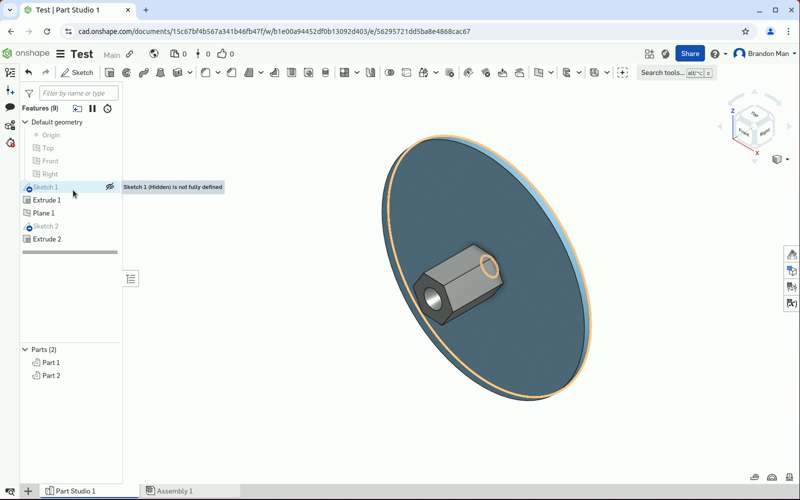
click(73, 189)